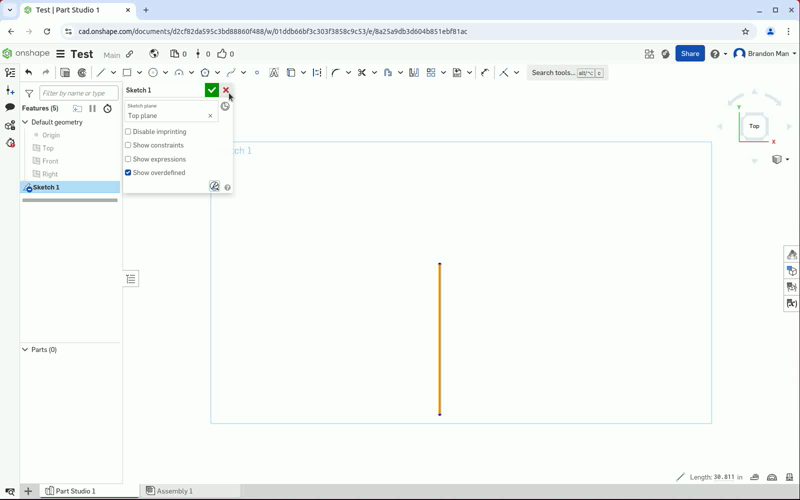
key(shift+h)
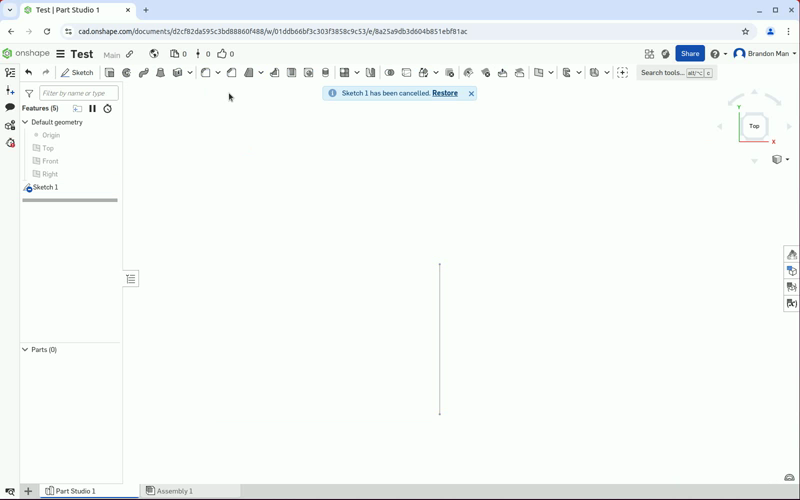
key(shift+s)
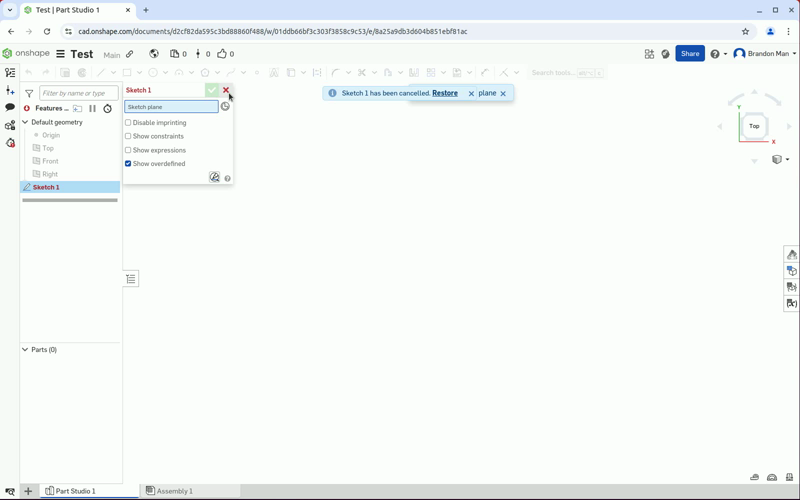
mouse_move(73, 150)
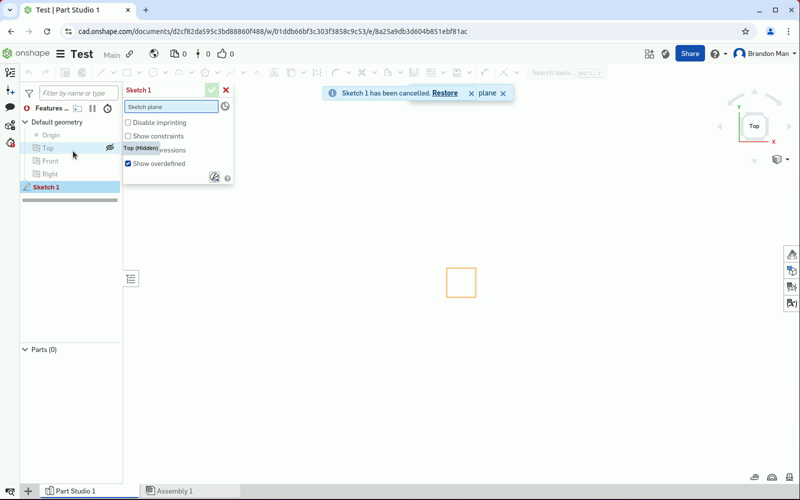
click(73, 150)
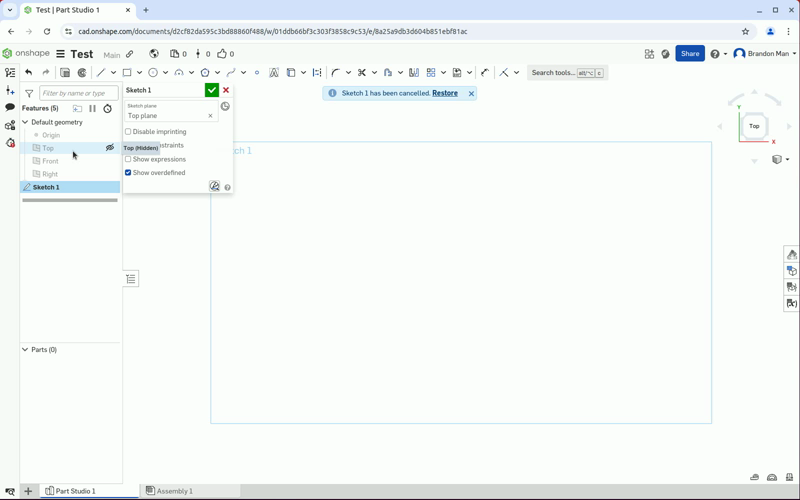
mouse_move(73, 352)
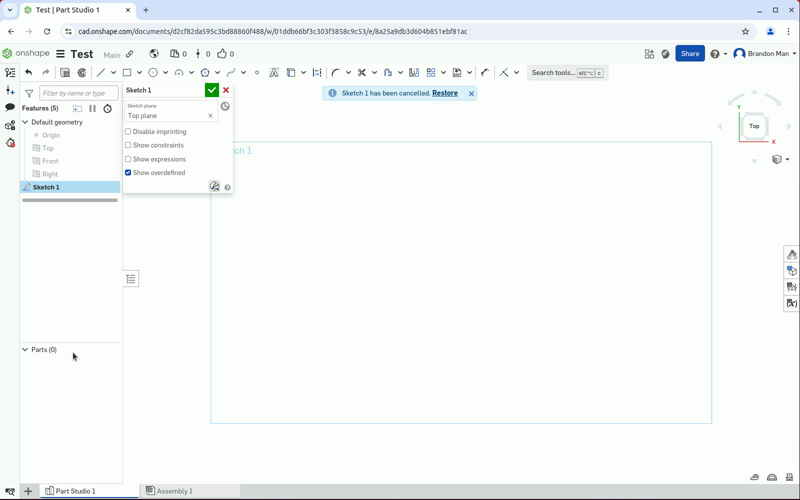
key(y)
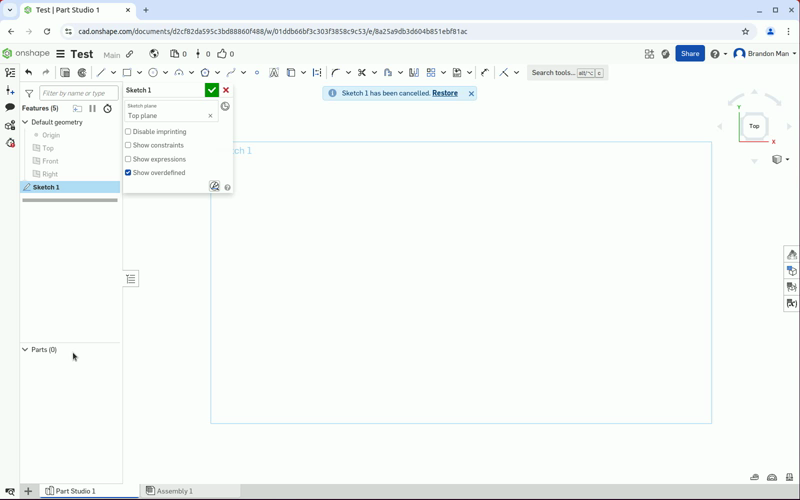
key(c)
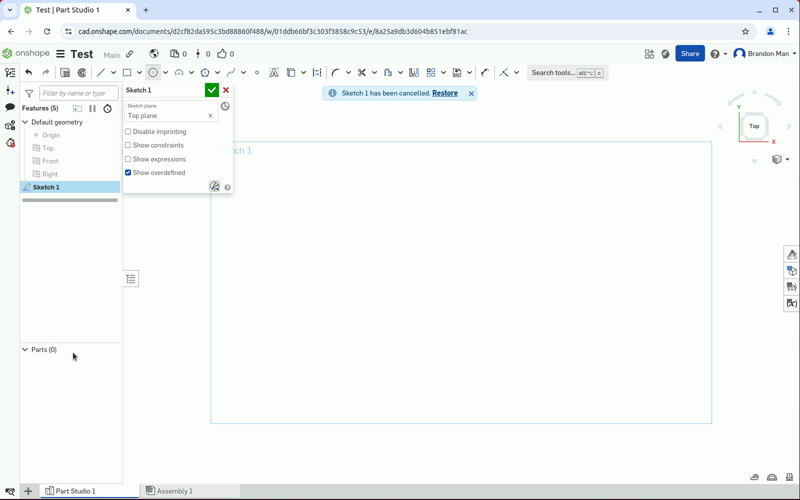
key_down(shift)
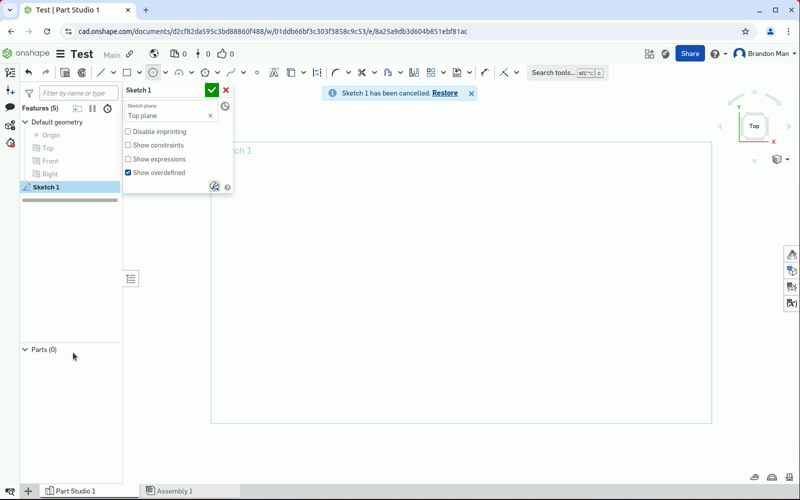
mouse_move(402, 282)
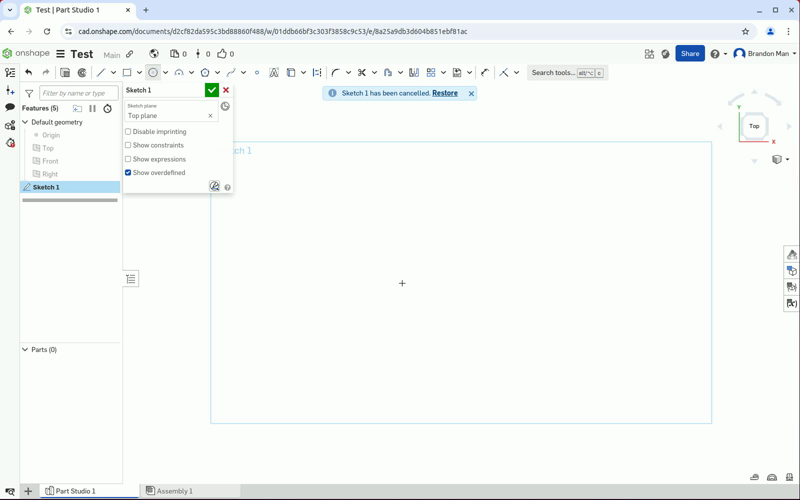
click(402, 282)
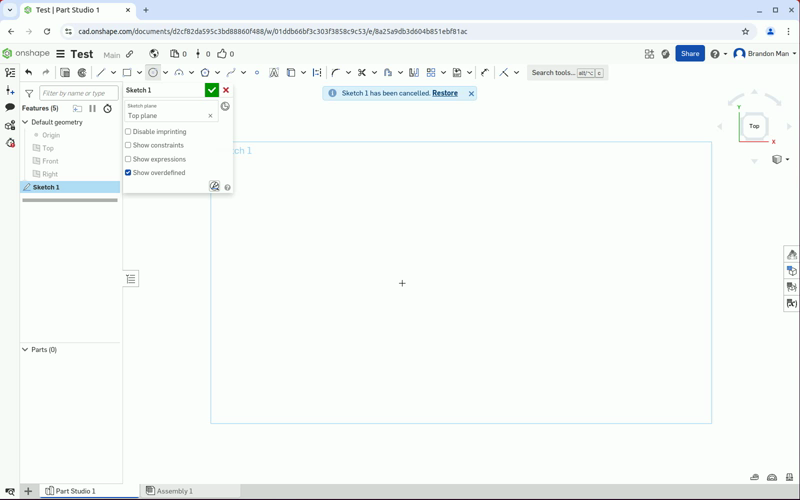
key_up(shift)
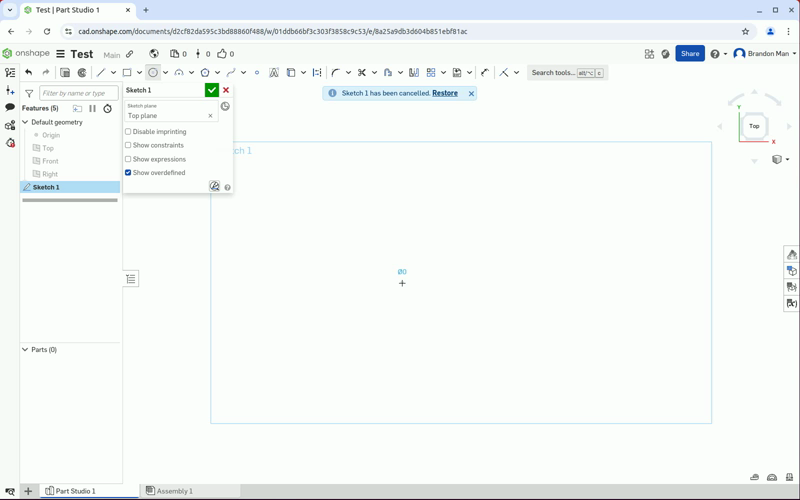
mouse_move(419, 282)
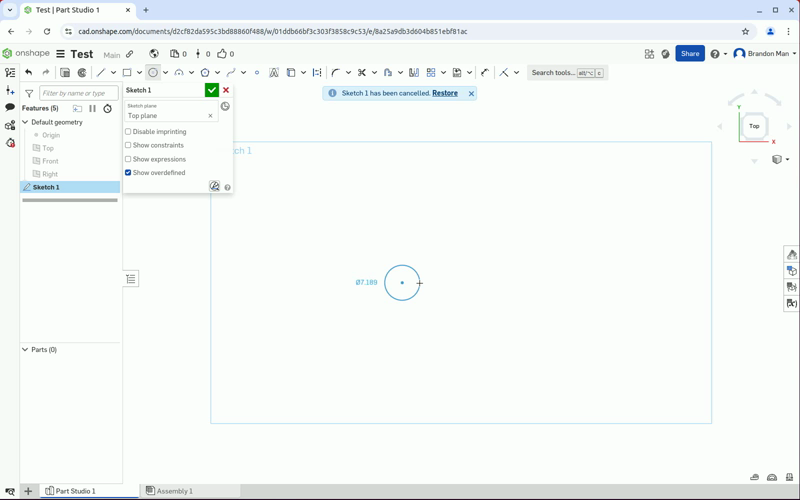
click(419, 282)
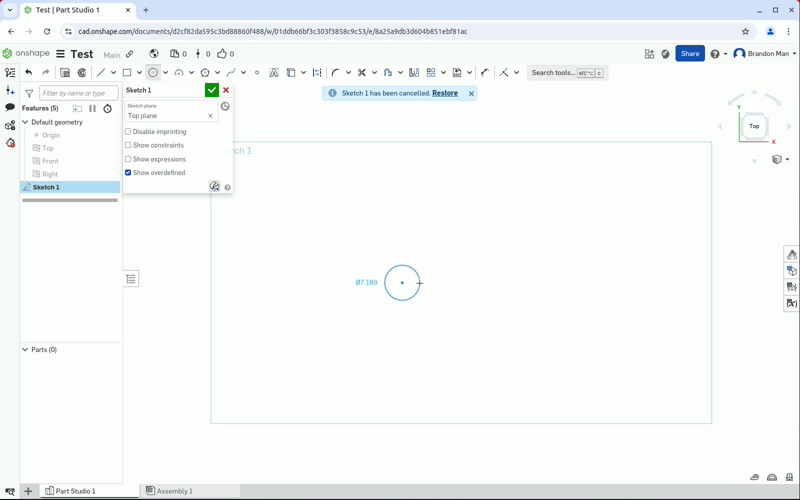
key(esc)
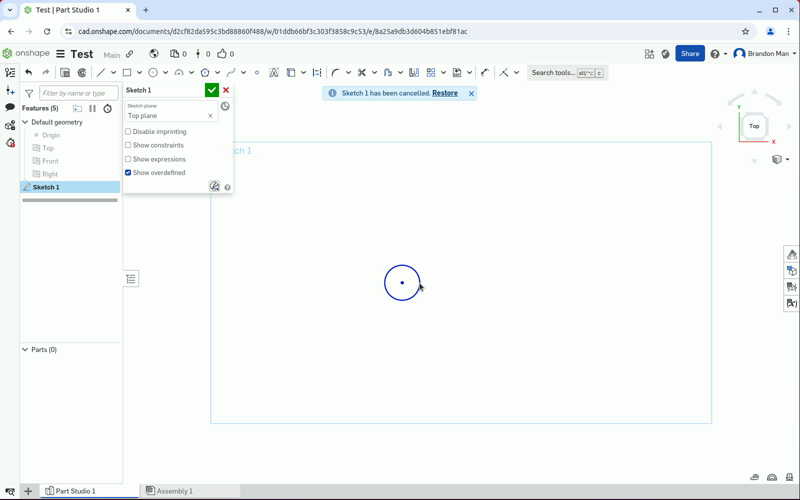
key(c)
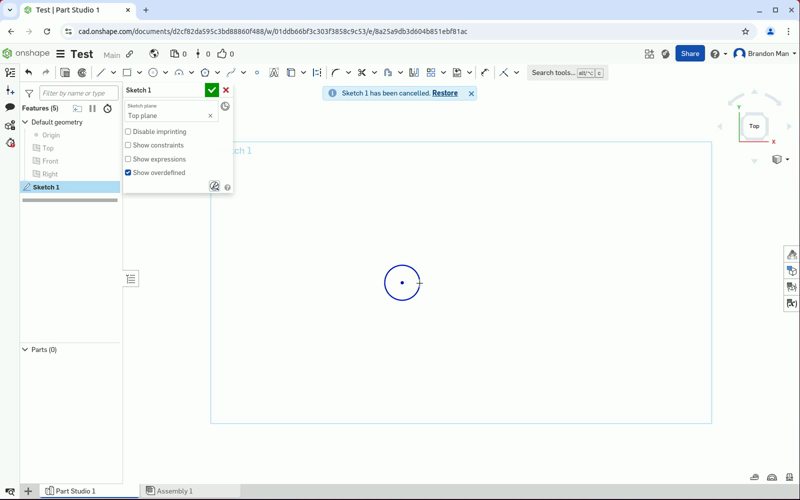
key_down(shift)
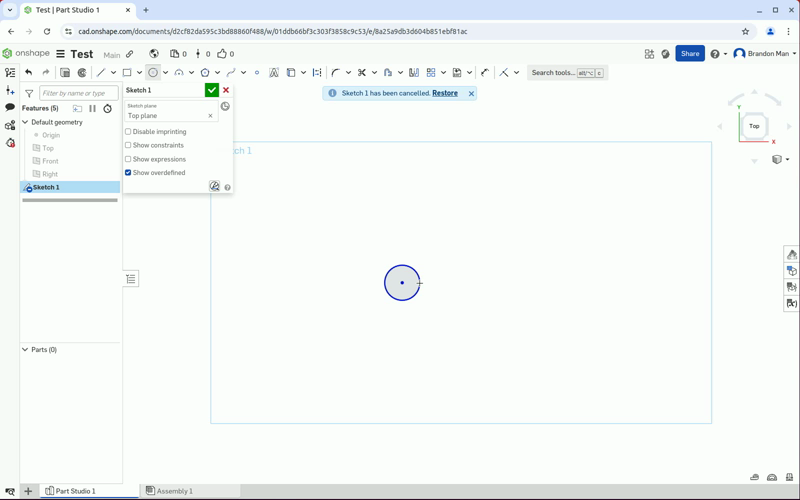
mouse_move(402, 282)
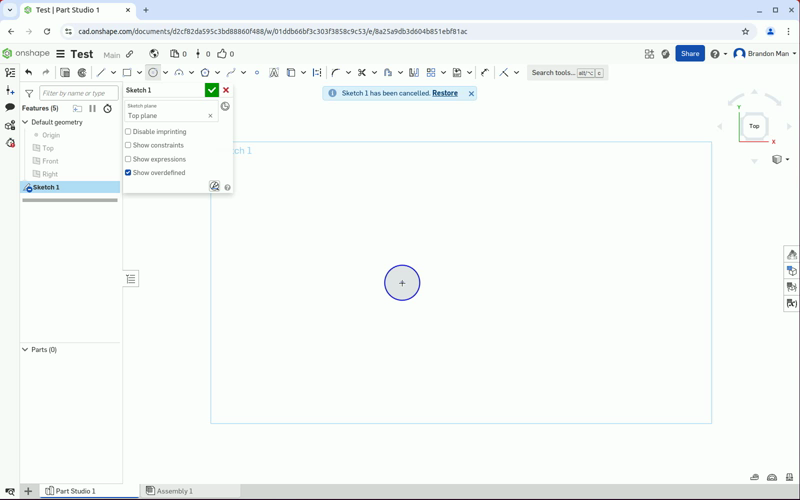
click(402, 282)
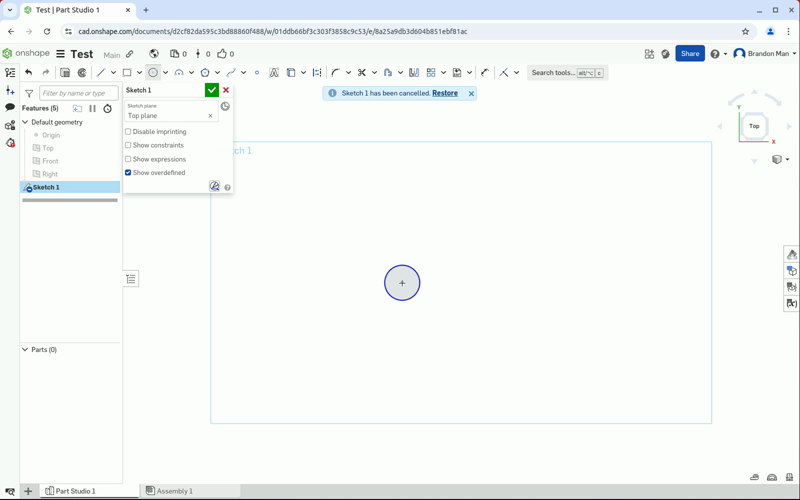
key_up(shift)
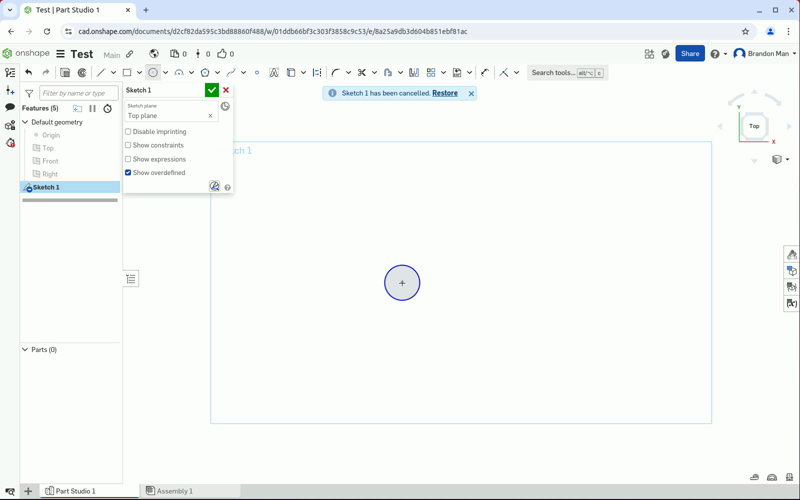
mouse_move(418, 282)
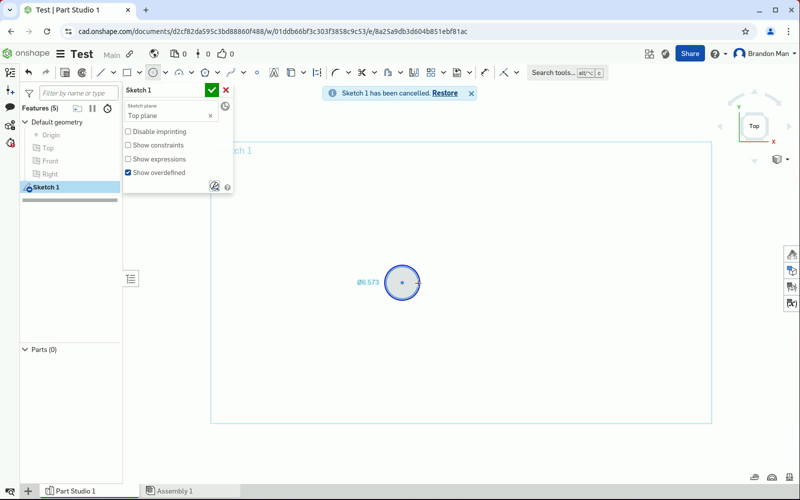
scroll(6)
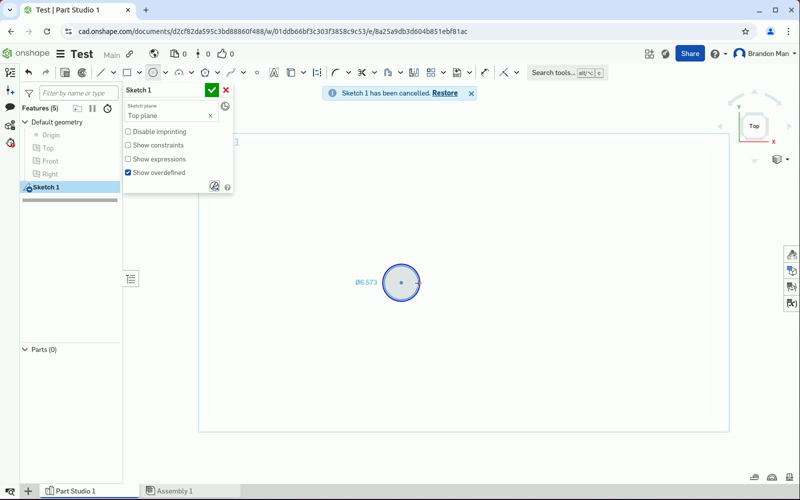
scroll(6)
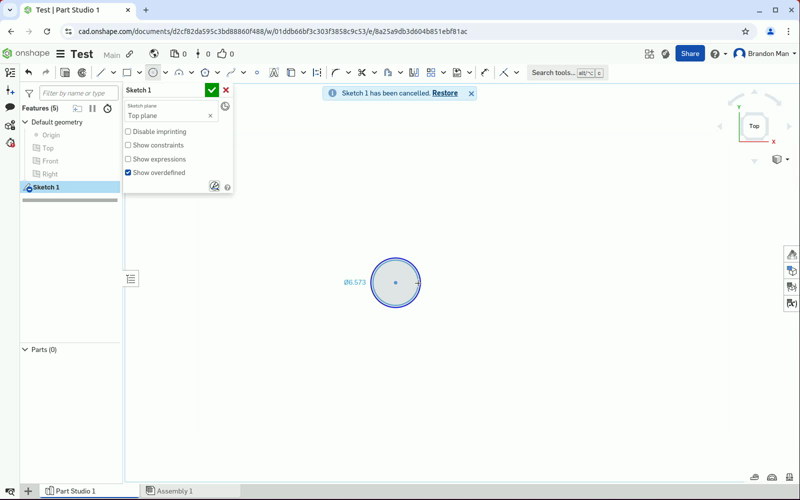
scroll(6)
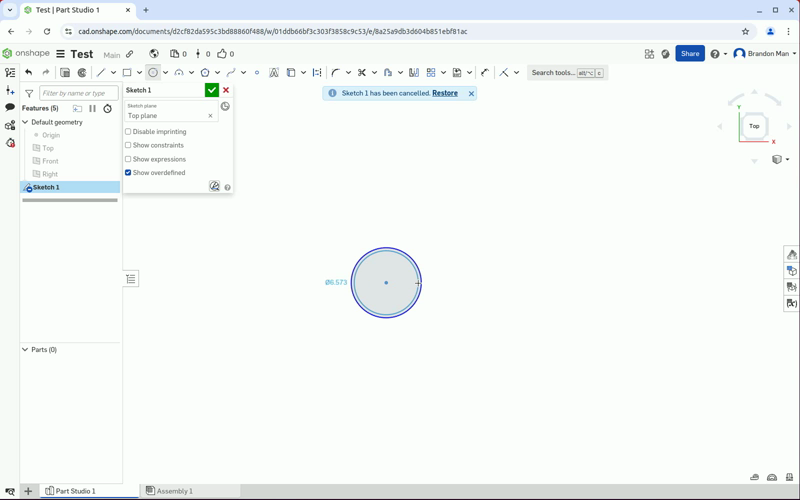
scroll(6)
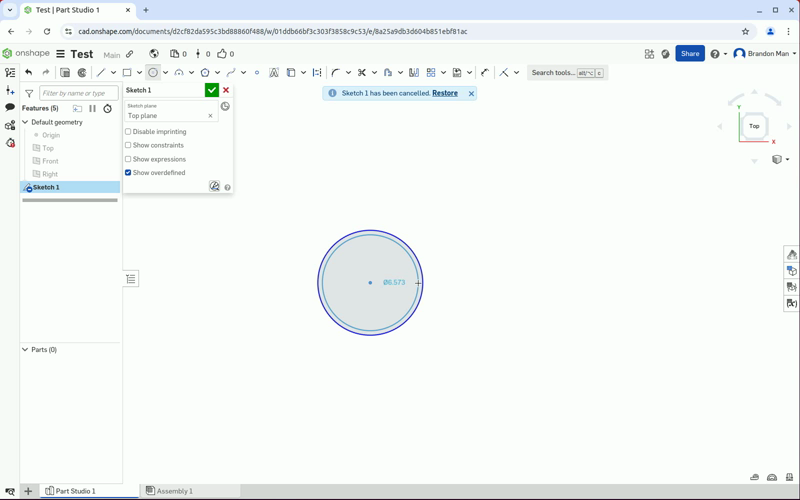
scroll(6)
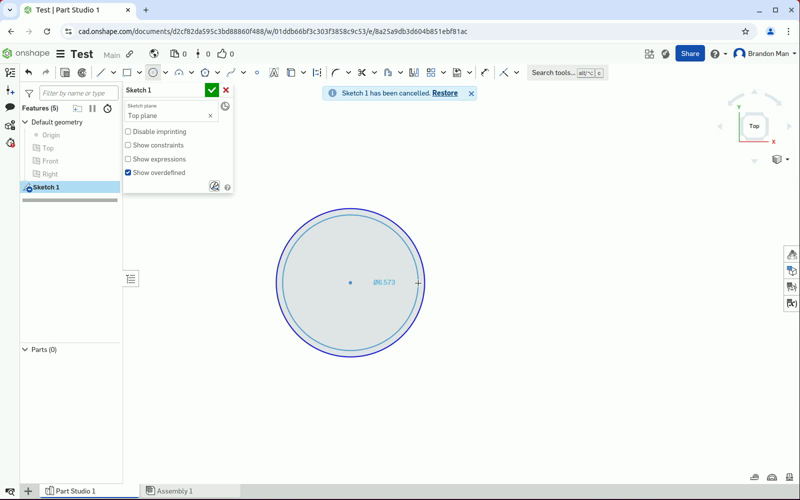
scroll(6)
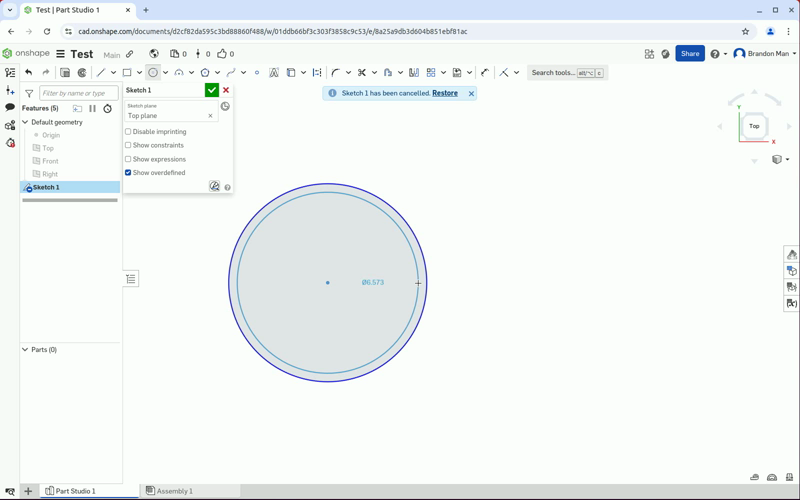
scroll(6)
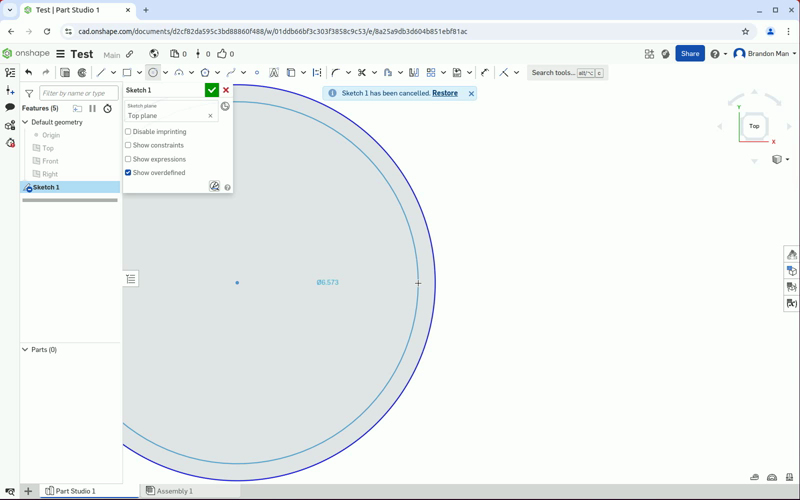
click(418, 282)
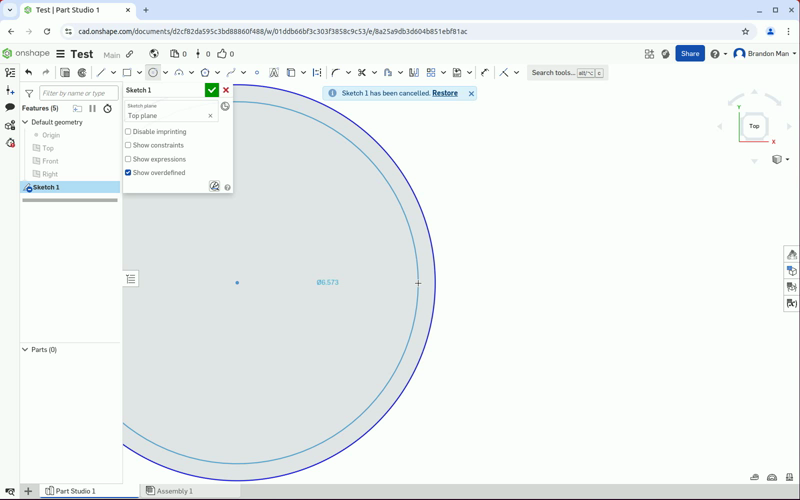
scroll(-6)
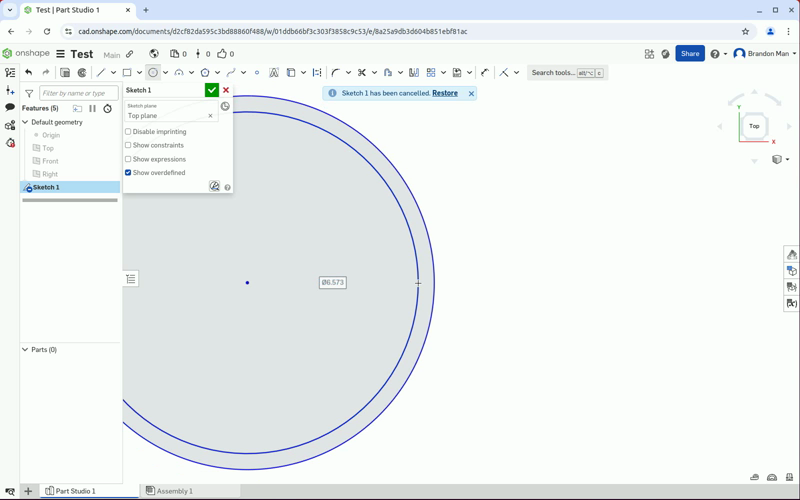
scroll(-6)
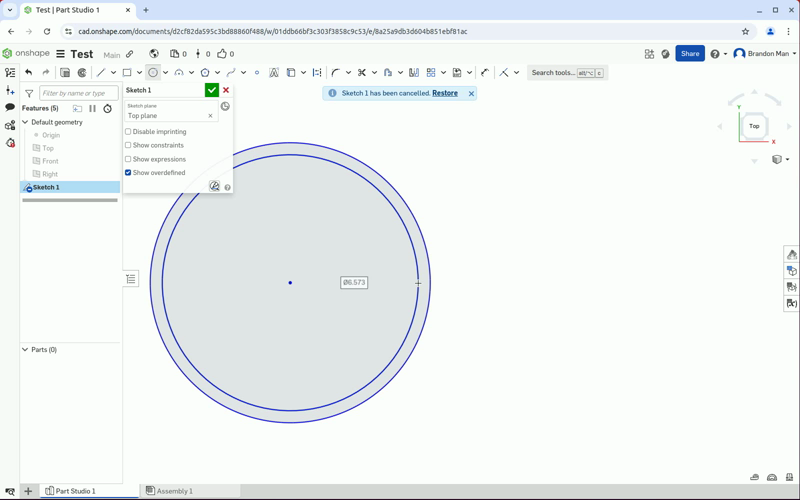
scroll(-6)
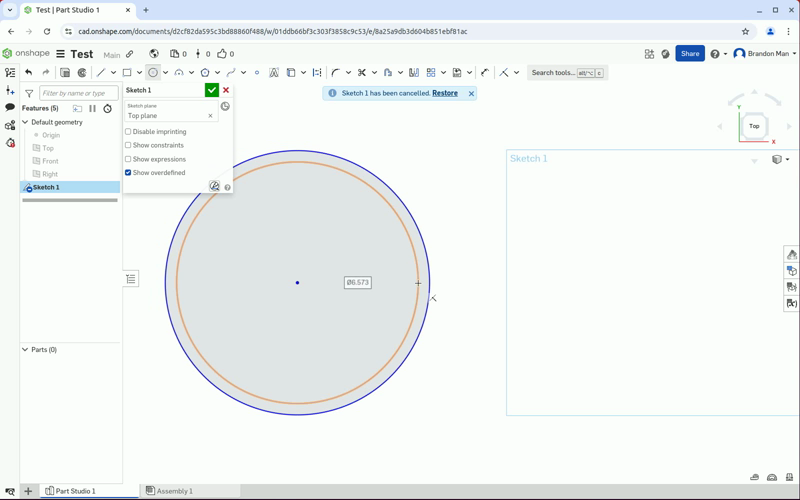
scroll(-6)
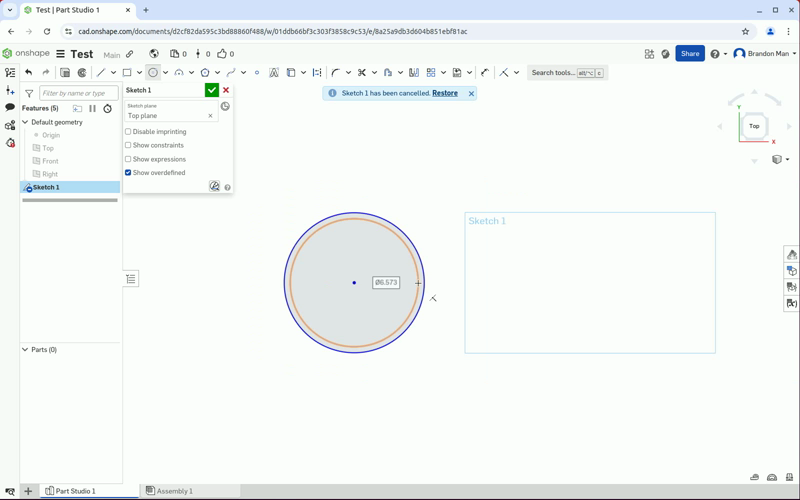
scroll(-6)
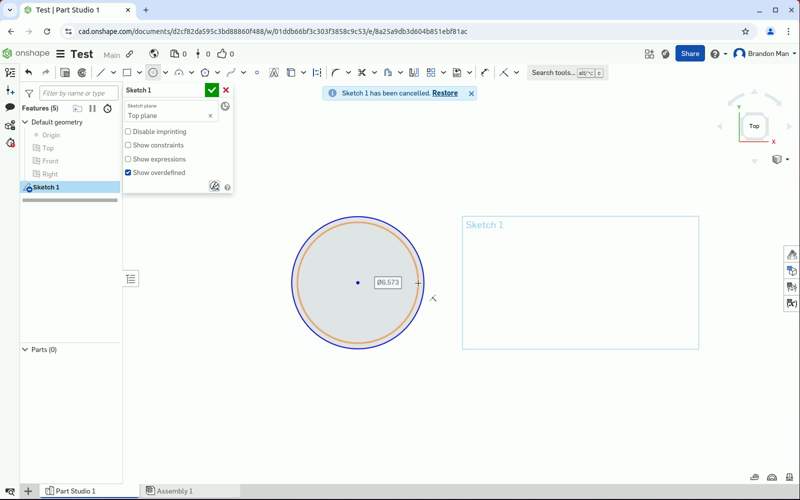
scroll(-6)
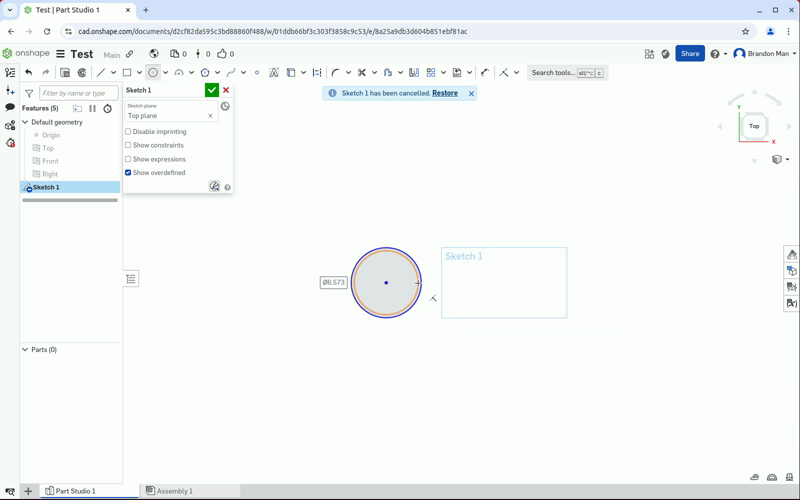
scroll(-6)
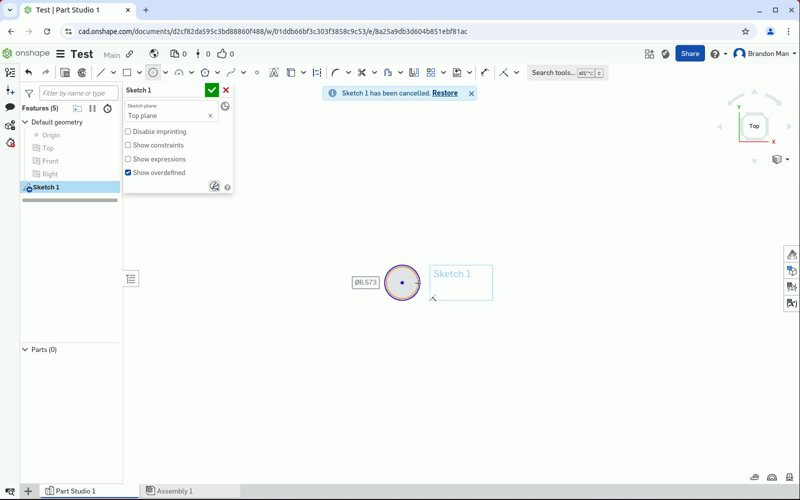
key(esc)
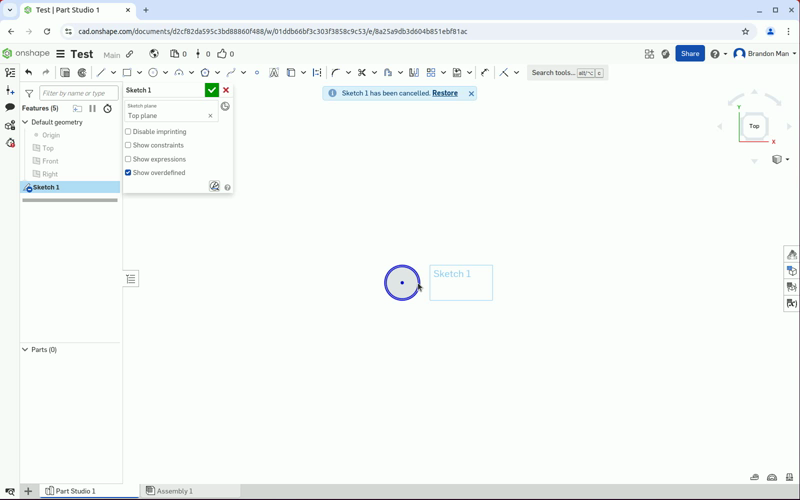
mouse_move(411, 297)
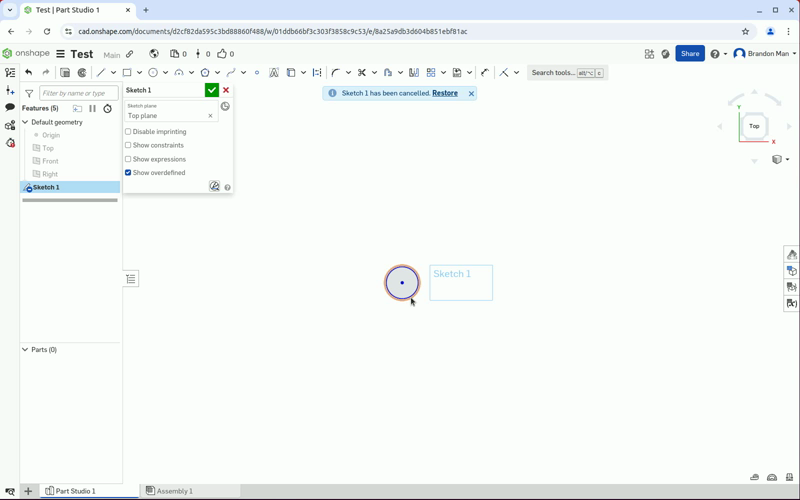
scroll(6)
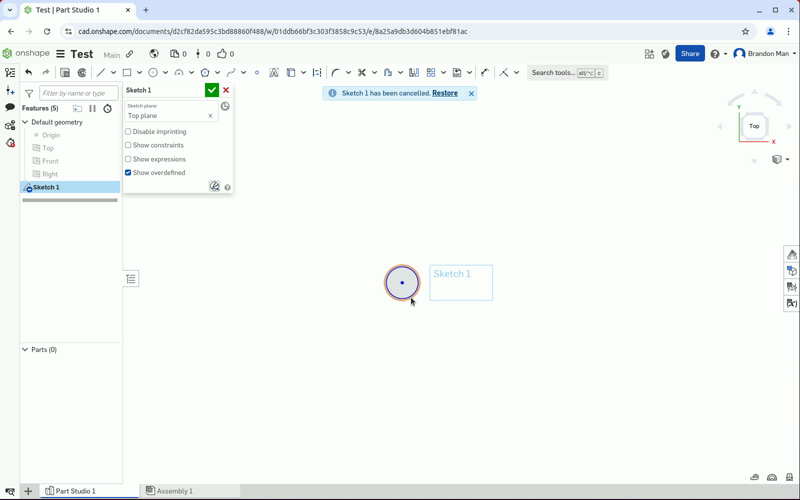
scroll(6)
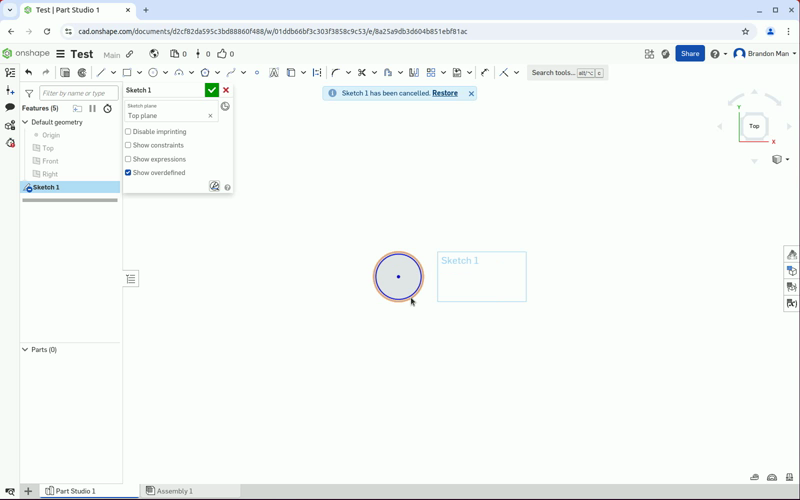
scroll(6)
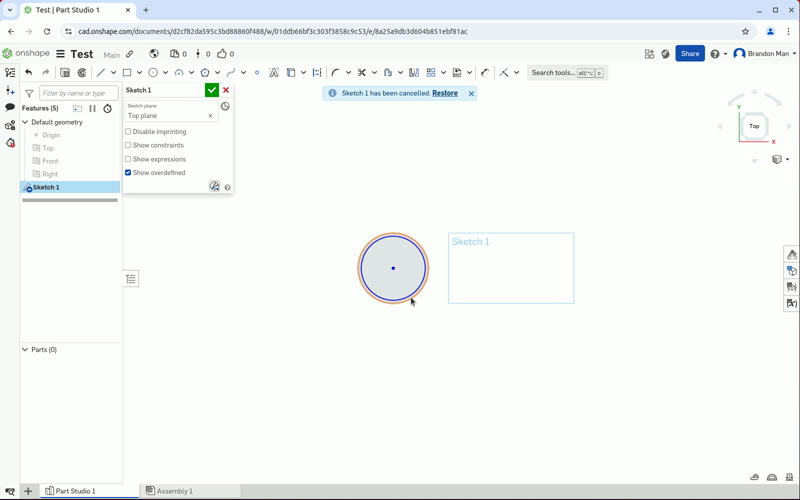
scroll(6)
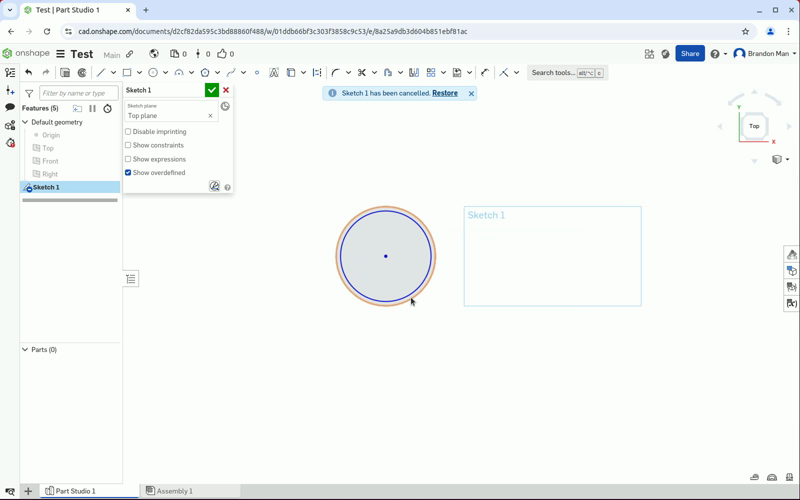
scroll(6)
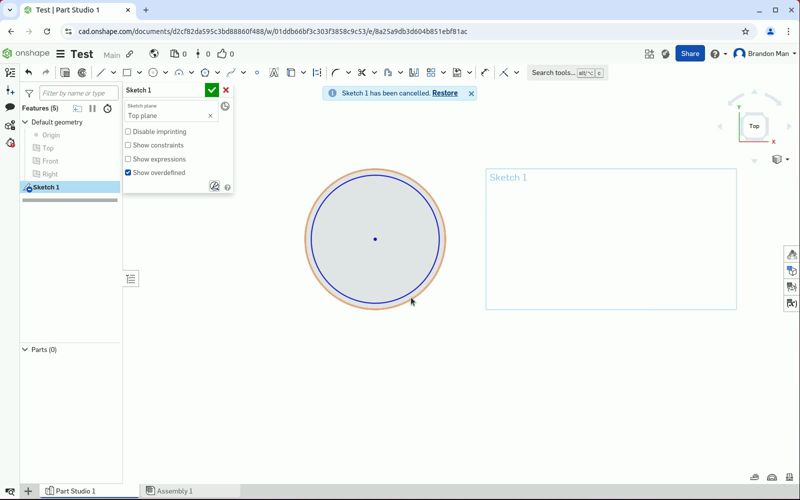
scroll(6)
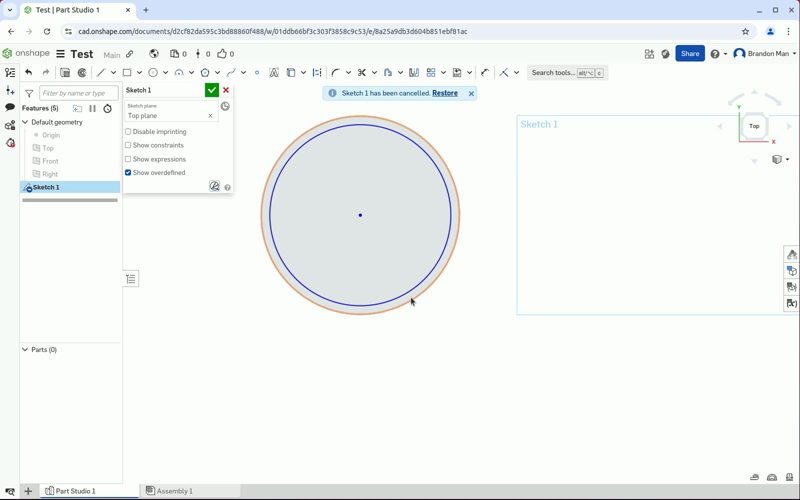
scroll(6)
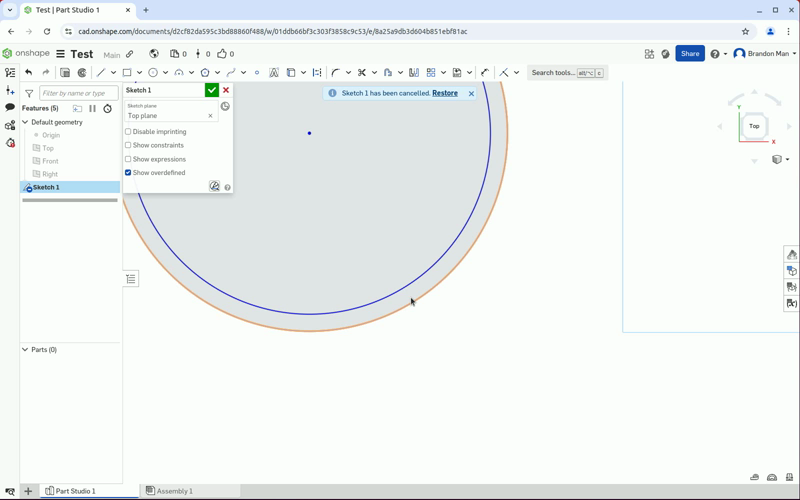
click(411, 297)
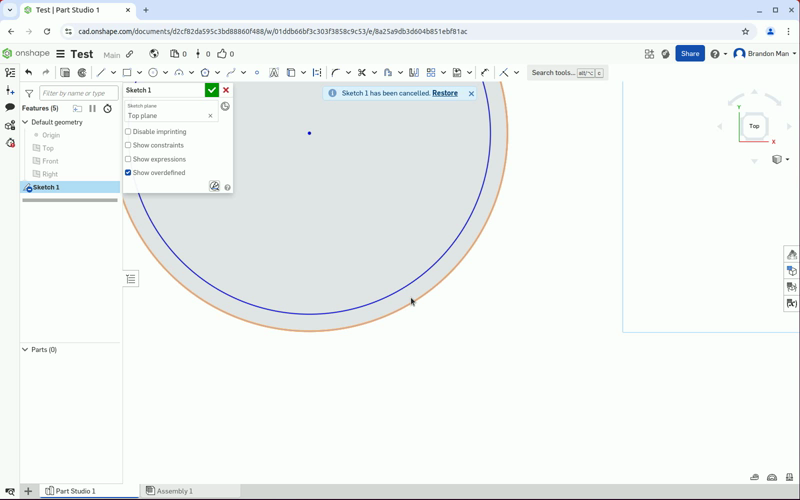
scroll(-6)
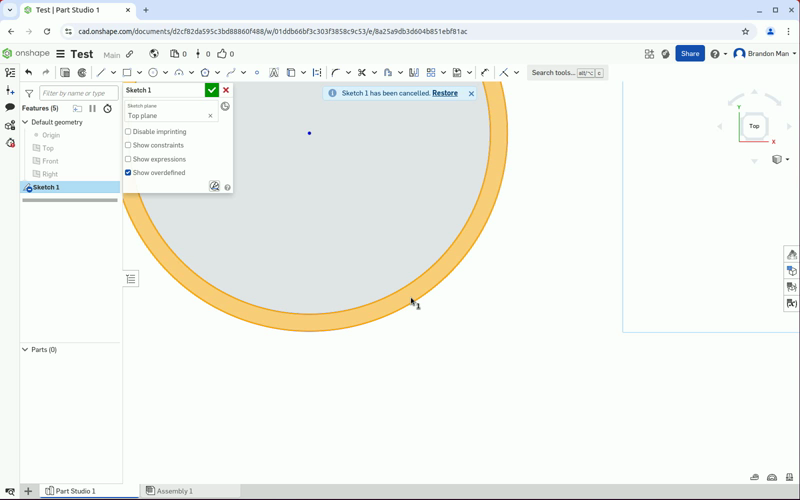
scroll(-6)
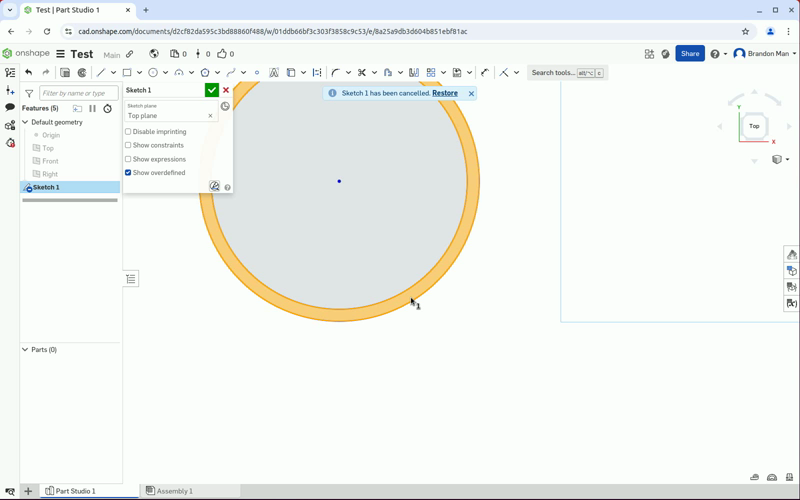
scroll(-6)
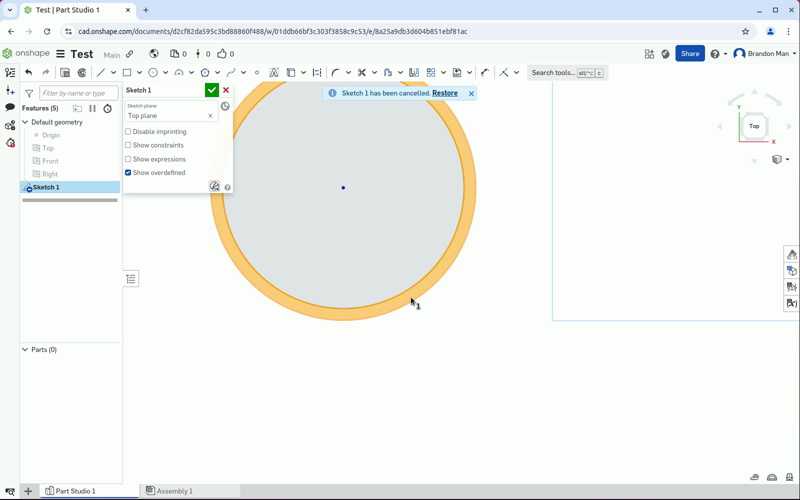
scroll(-6)
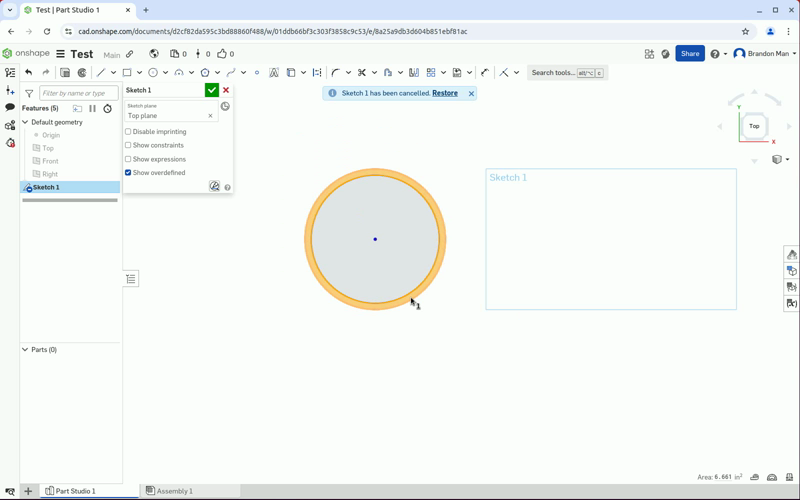
scroll(-6)
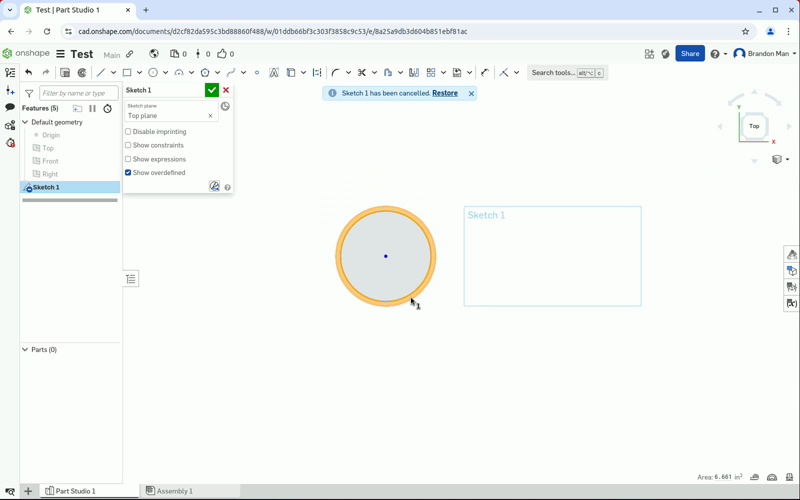
scroll(-6)
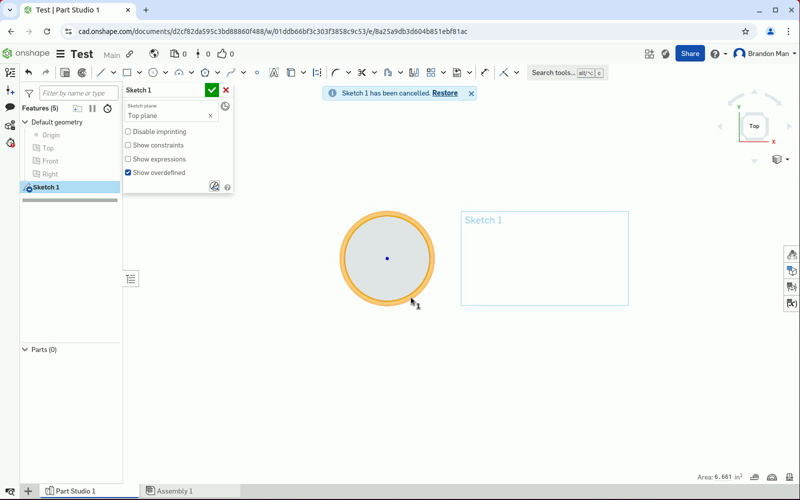
scroll(-6)
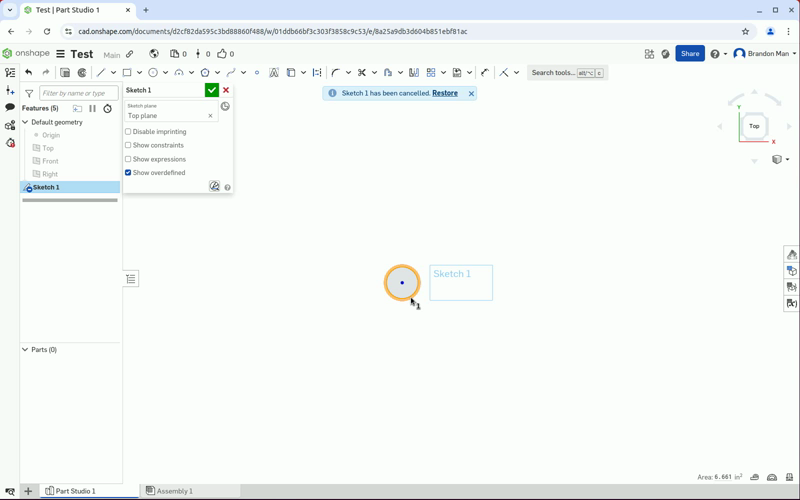
mouse_move(73, 352)
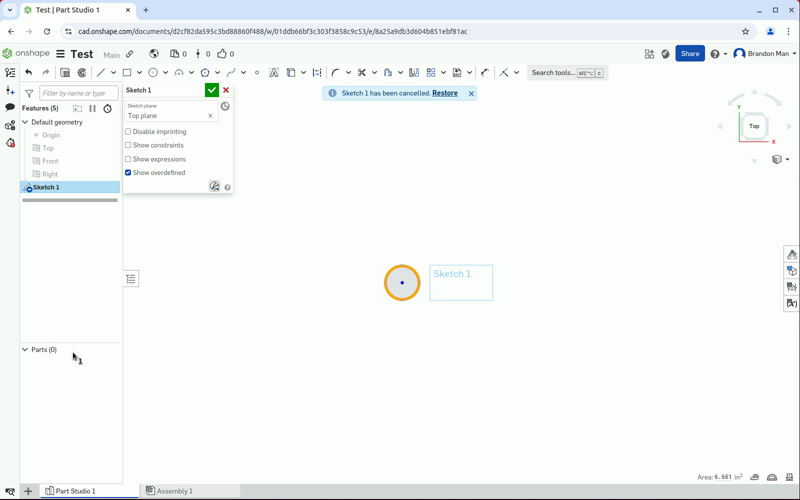
key(shift+y)
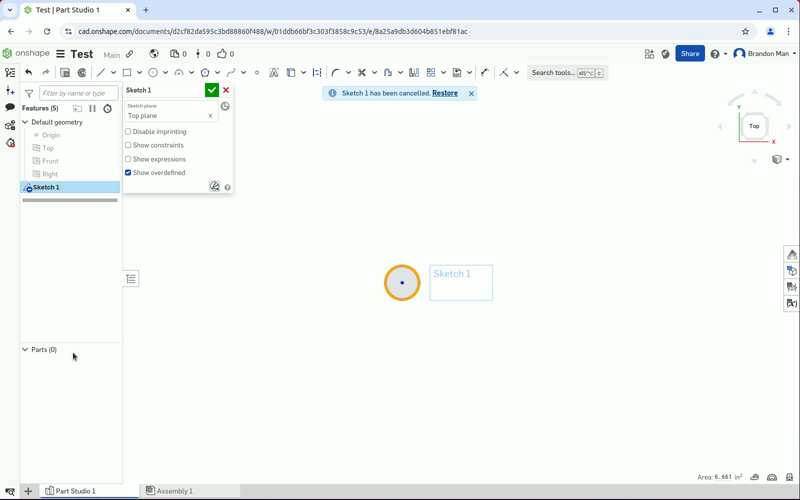
key(shift+e)
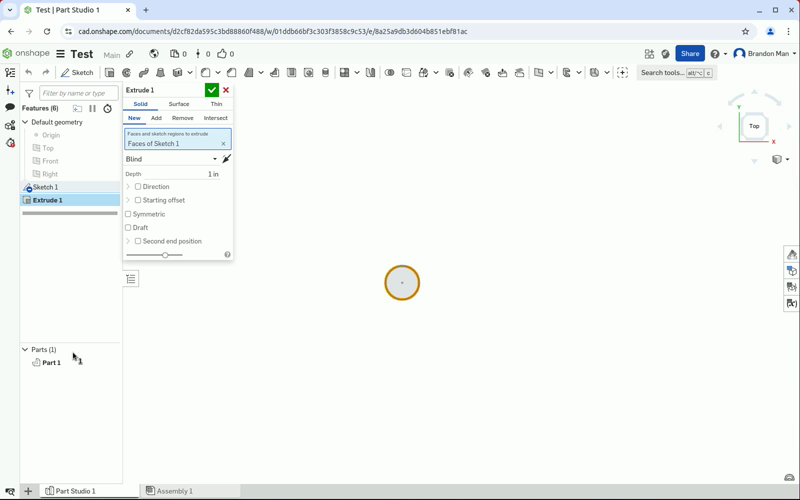
mouse_move(143, 106)
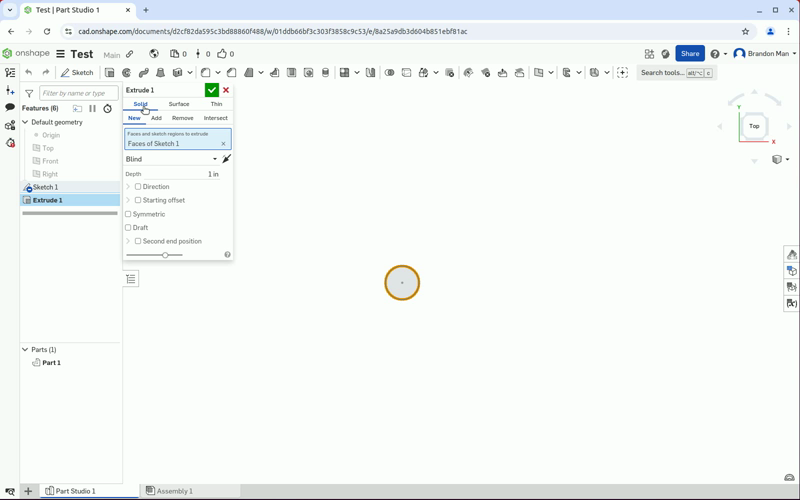
click(143, 106)
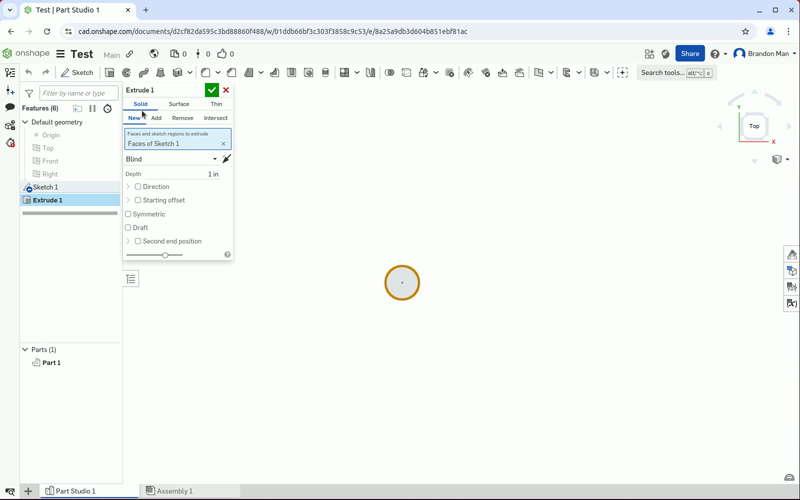
mouse_move(137, 120)
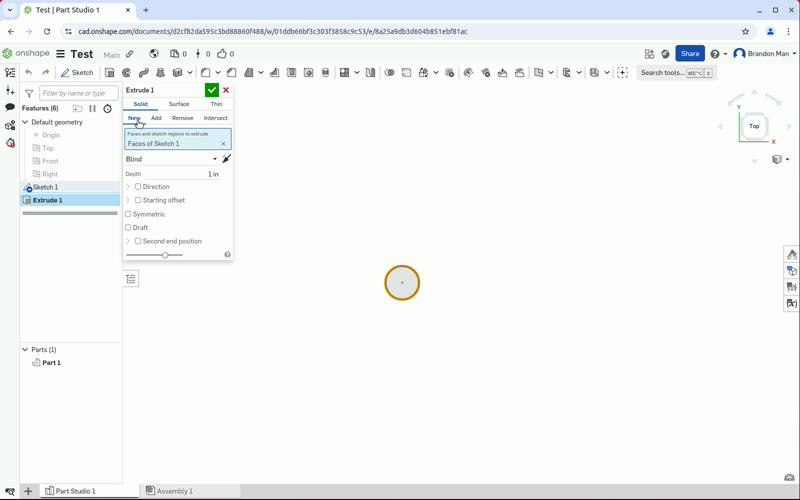
click(137, 120)
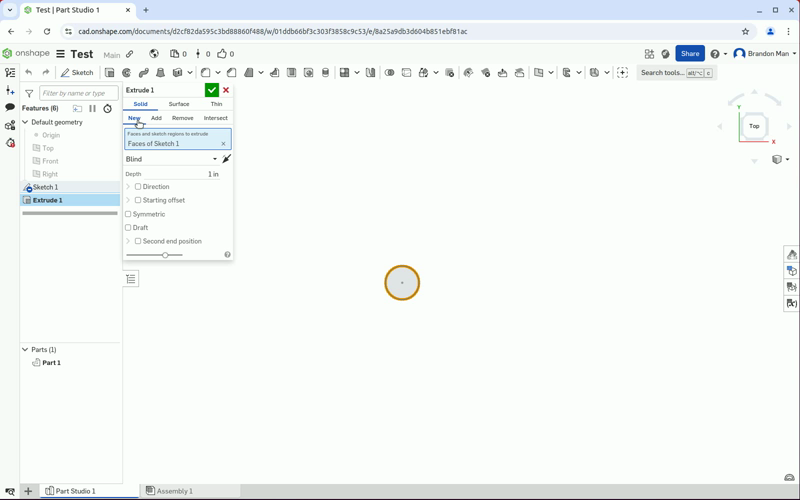
key(tab, 4)
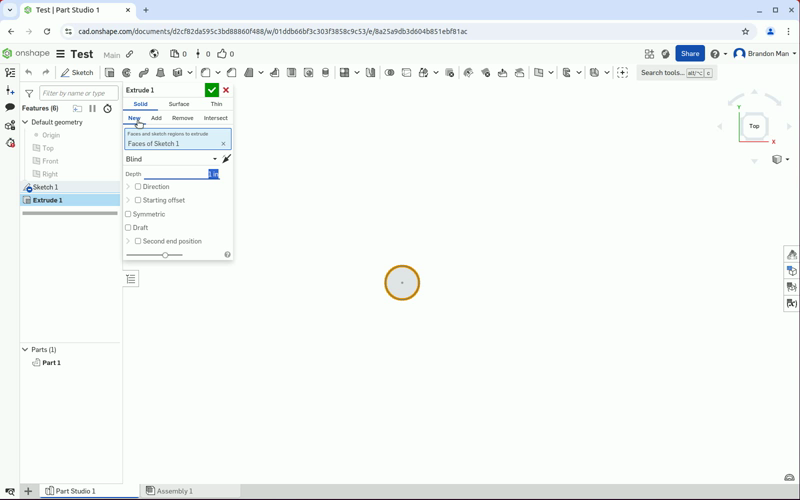
text(46.216)
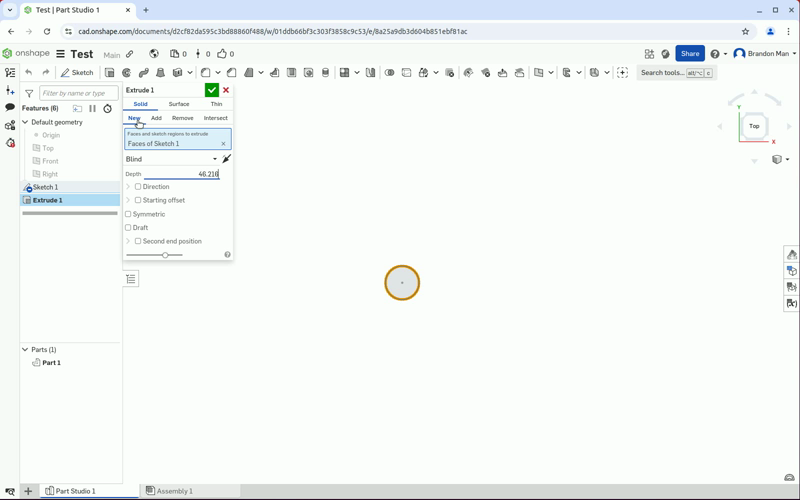
key(tab, 3)
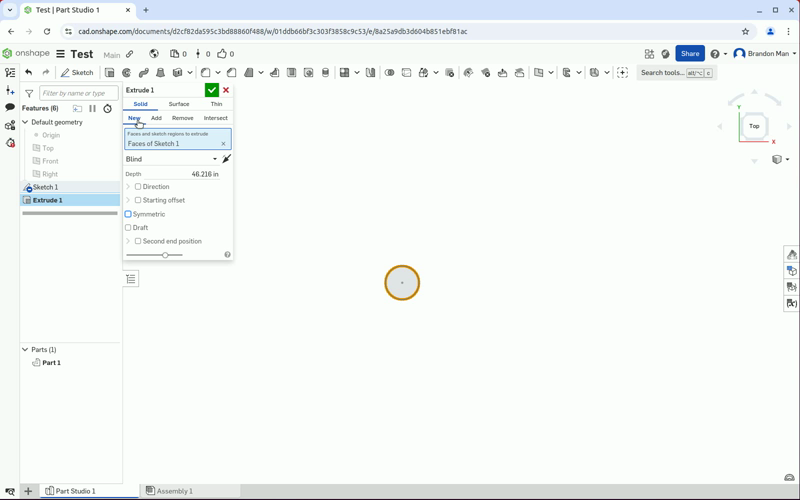
key(space)
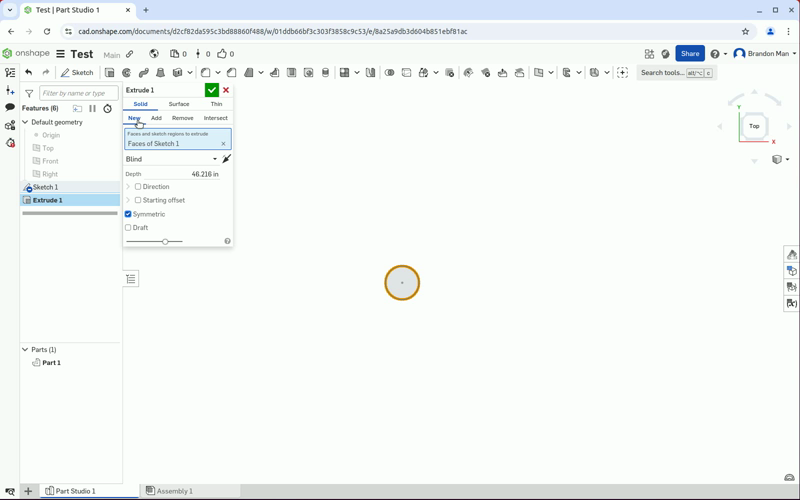
key(enter)
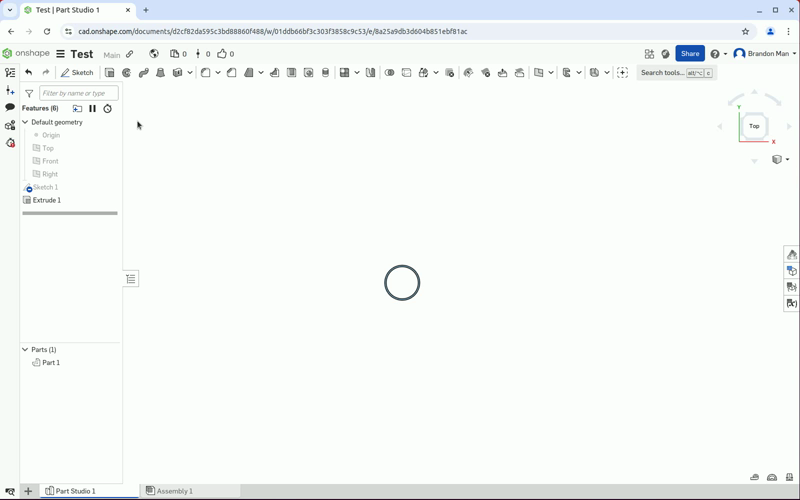
key(shift+h)
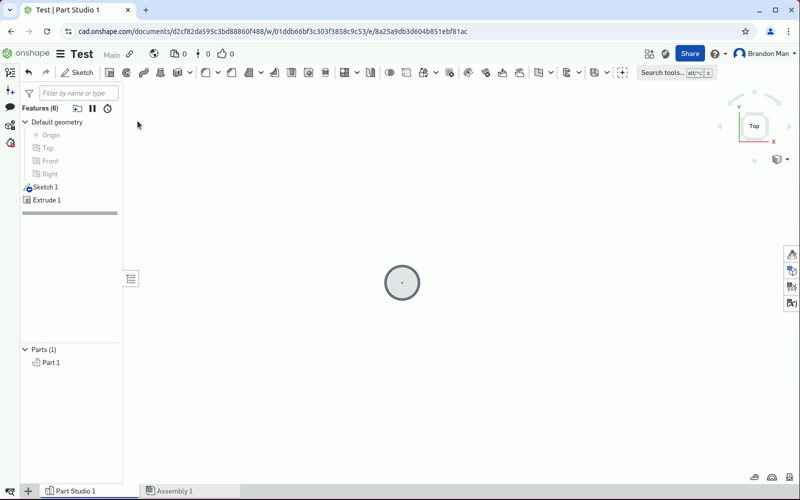
key(shift+h)
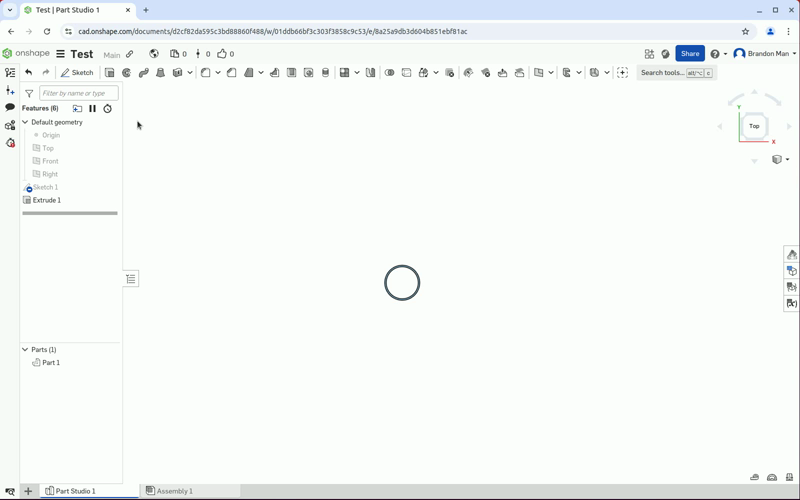
mouse_move(73, 189)
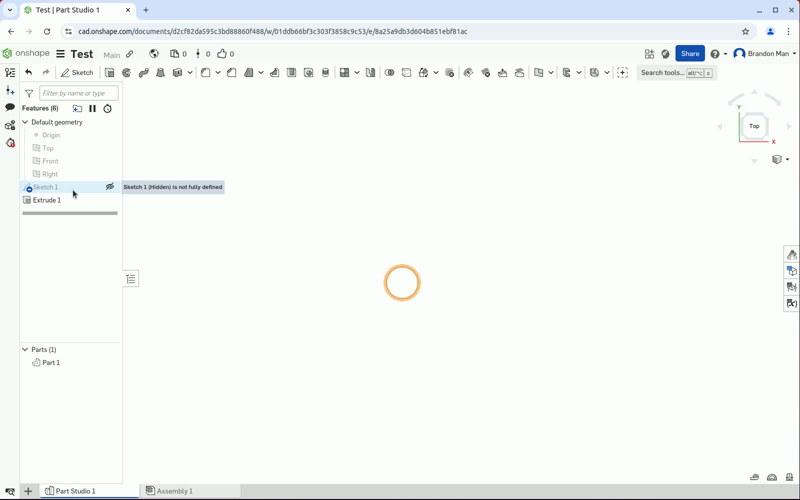
click(73, 189)
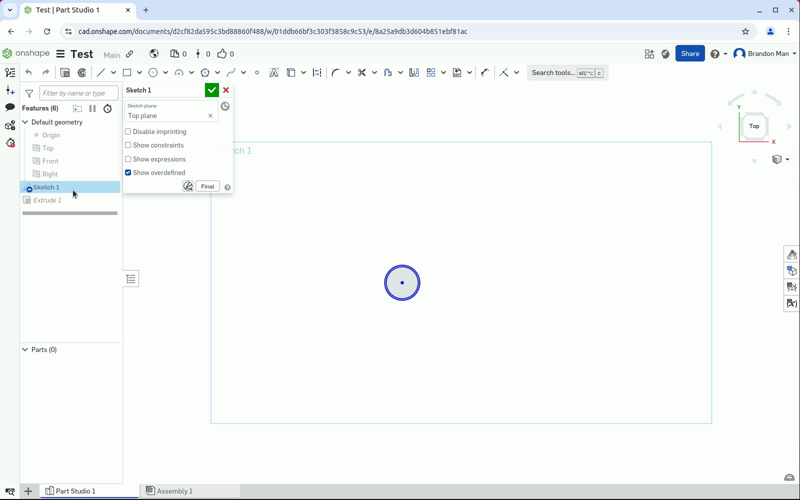
mouse_move(229, 92)
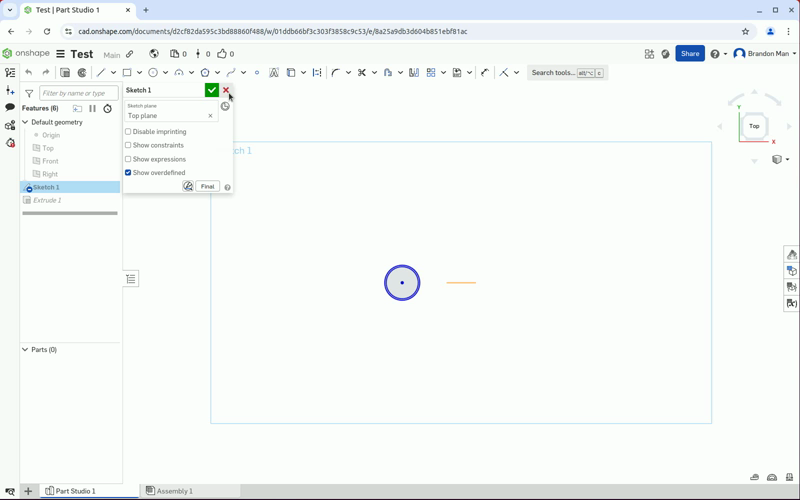
click(229, 92)
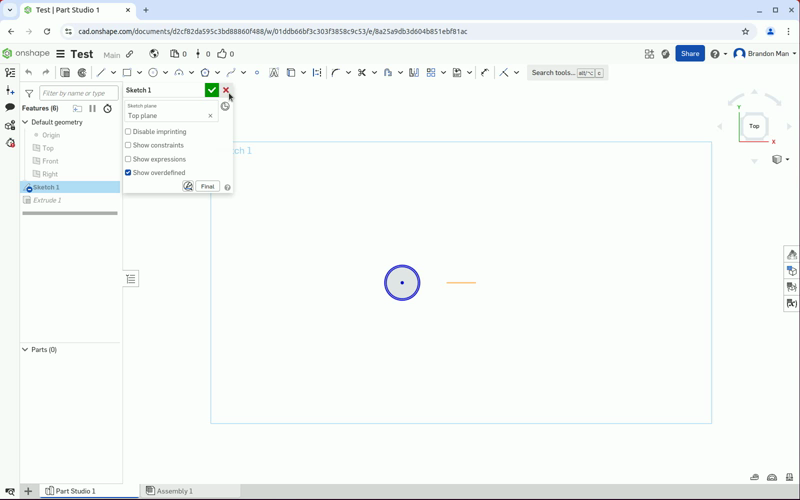
key(shift+s)
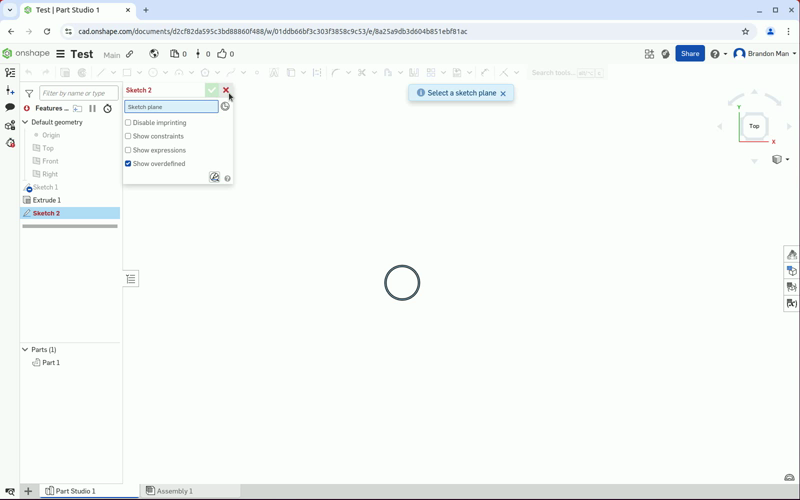
mouse_move(73, 150)
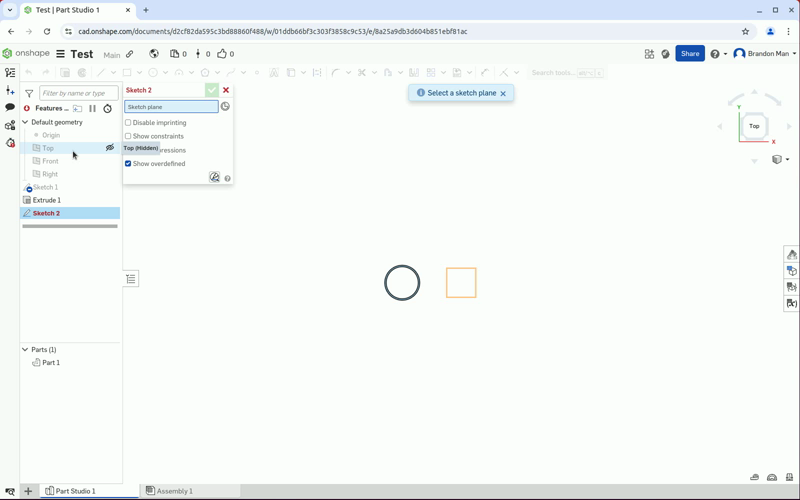
click(73, 150)
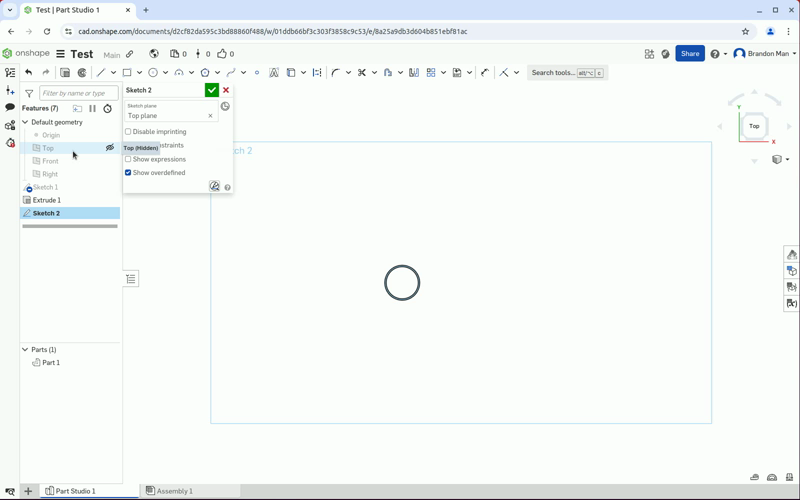
mouse_move(73, 352)
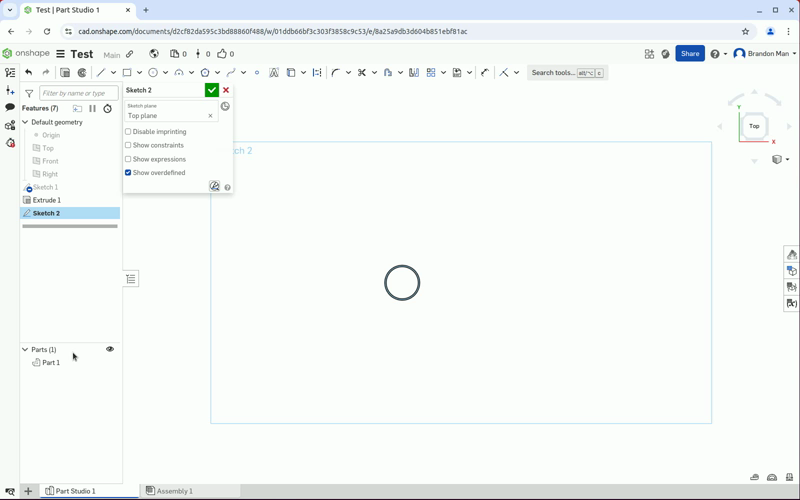
key(y)
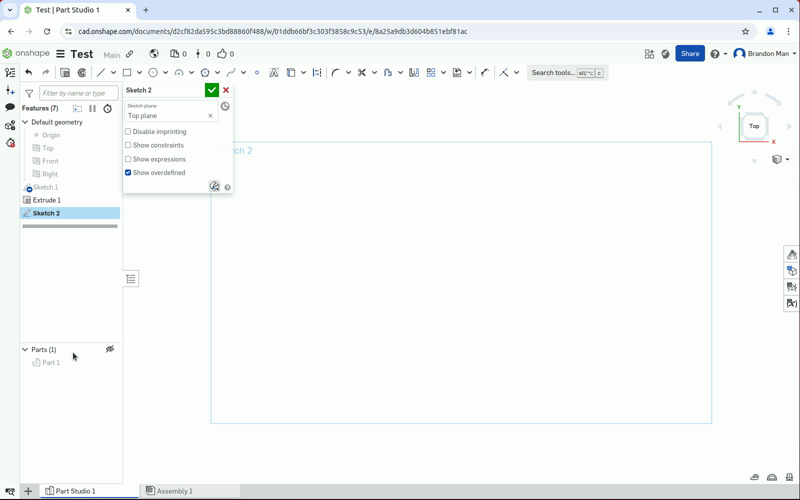
key(c)
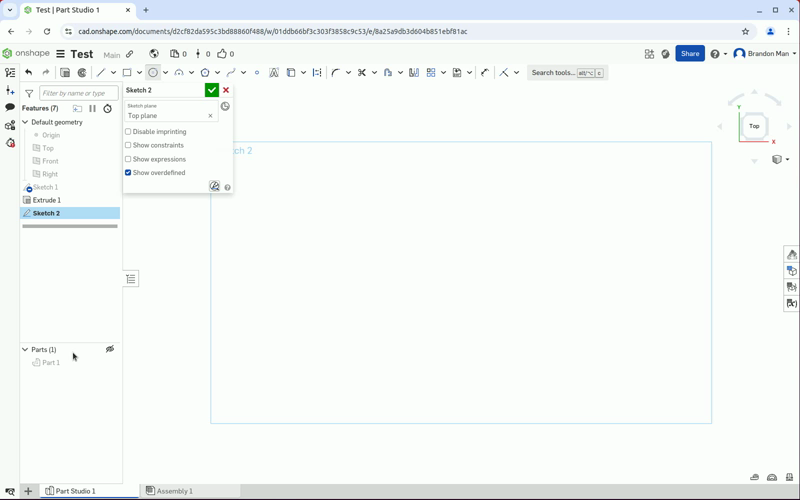
key_down(shift)
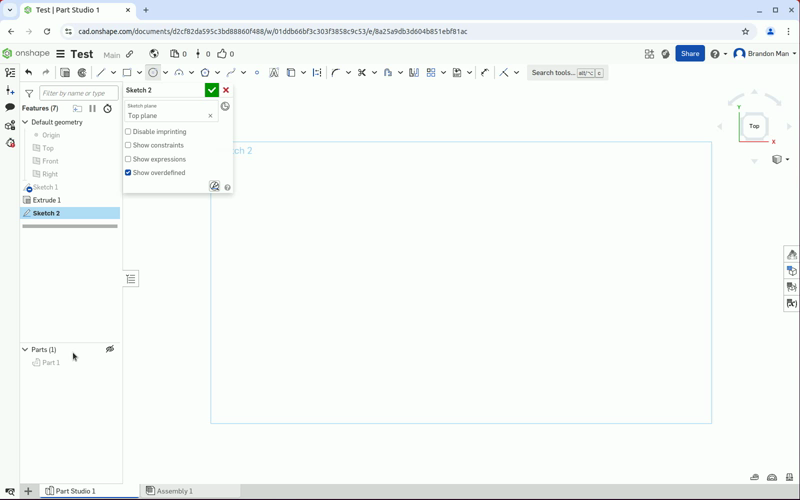
mouse_move(520, 282)
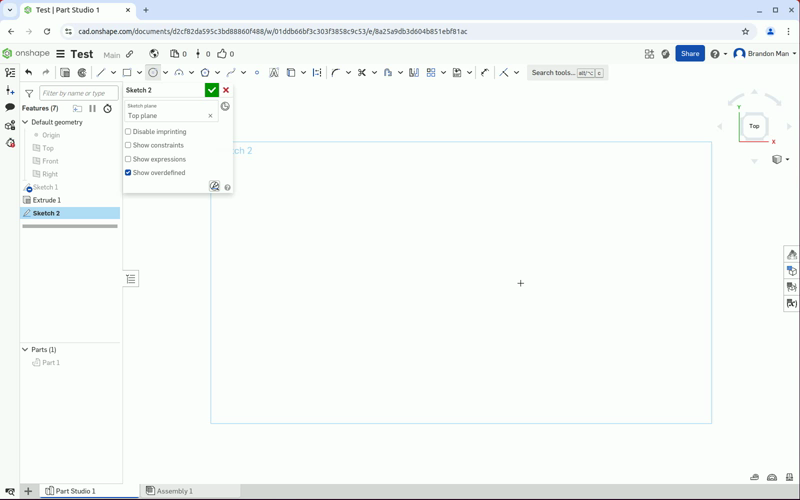
click(520, 282)
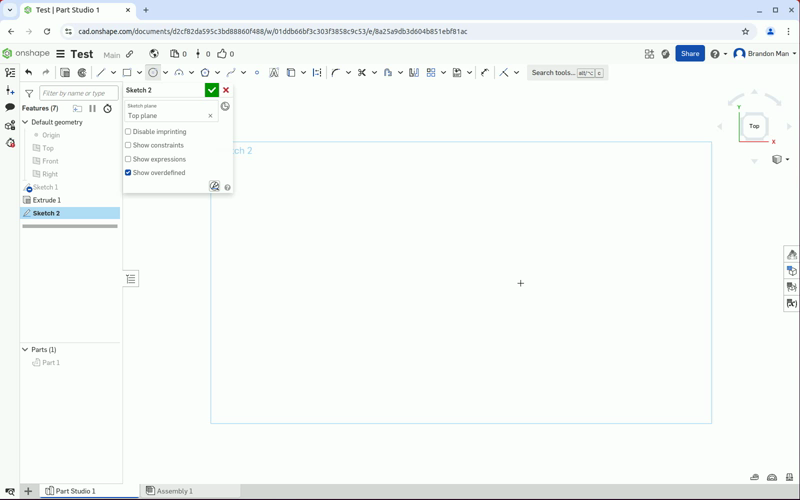
key_up(shift)
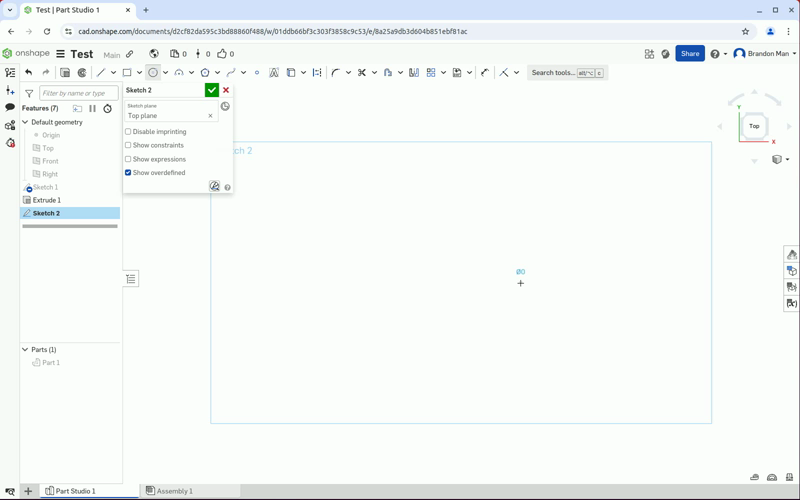
mouse_move(538, 282)
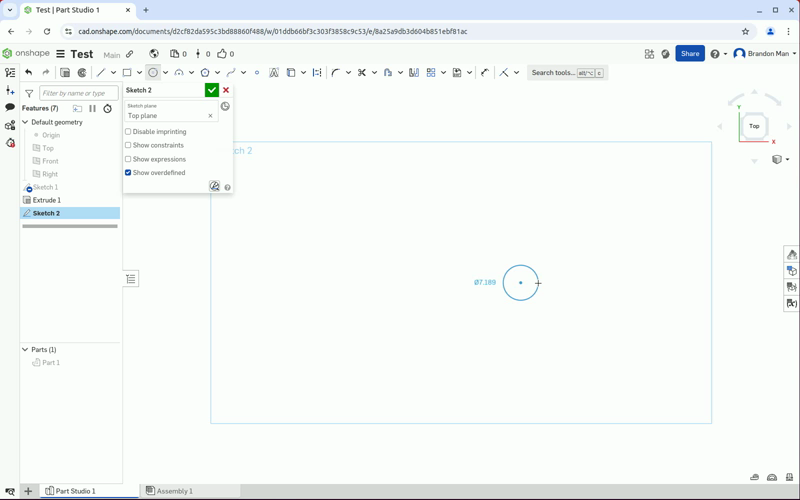
click(538, 282)
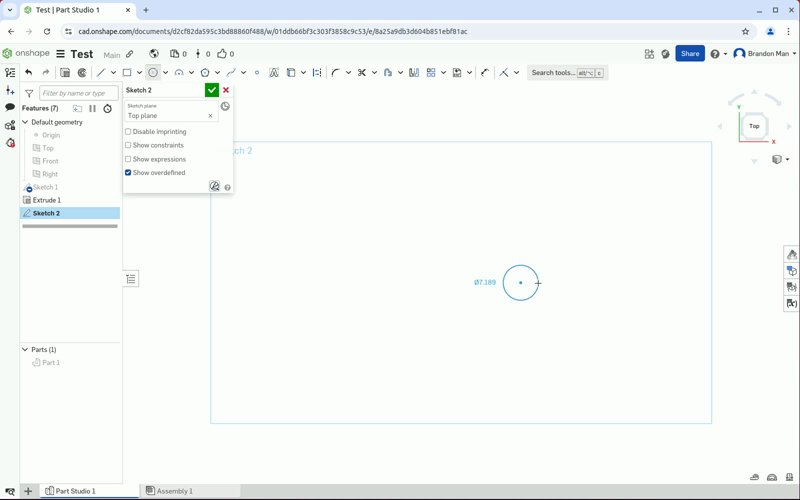
key(esc)
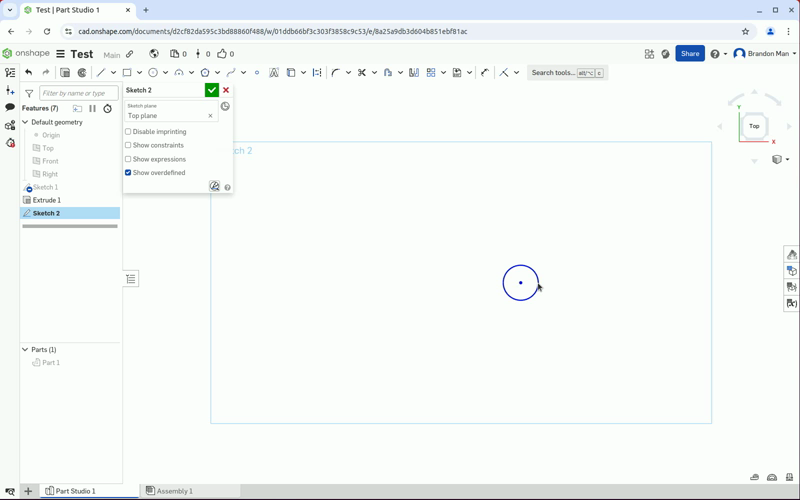
key(c)
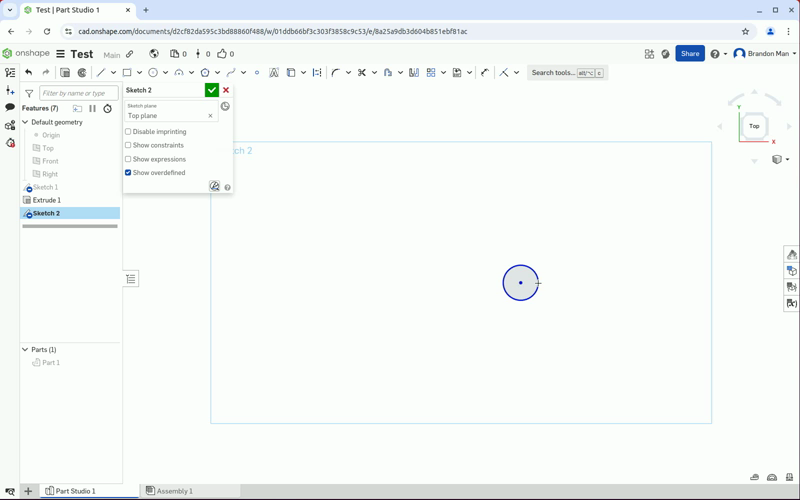
key_down(shift)
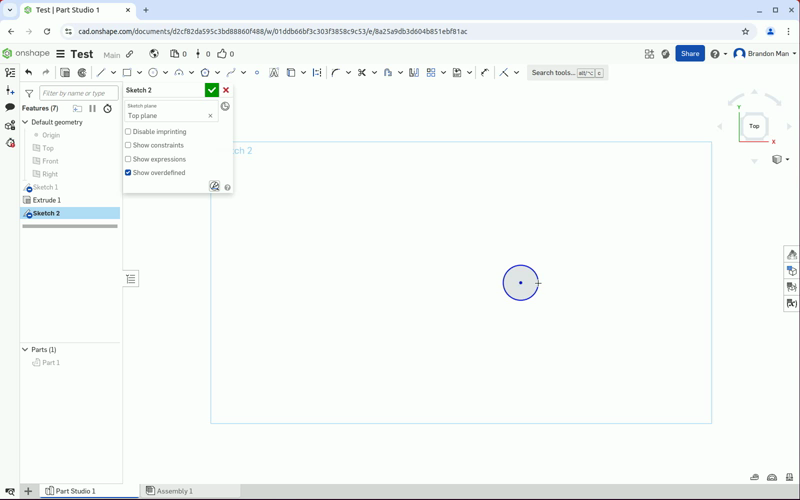
mouse_move(520, 282)
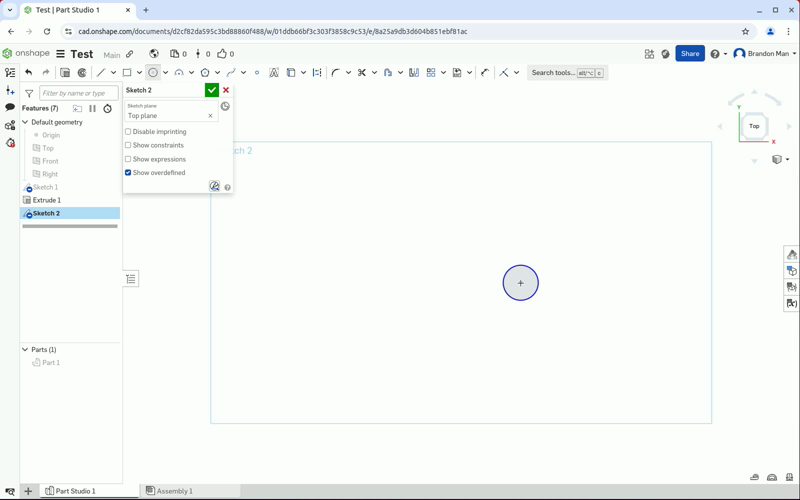
click(520, 282)
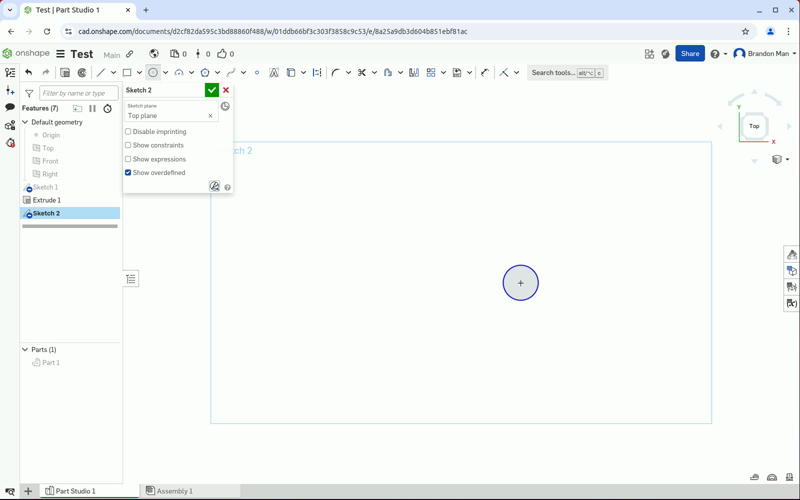
key_up(shift)
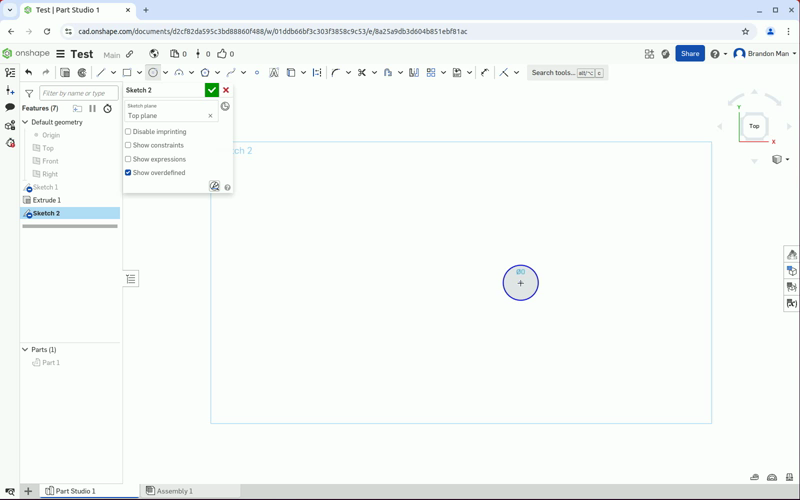
mouse_move(536, 282)
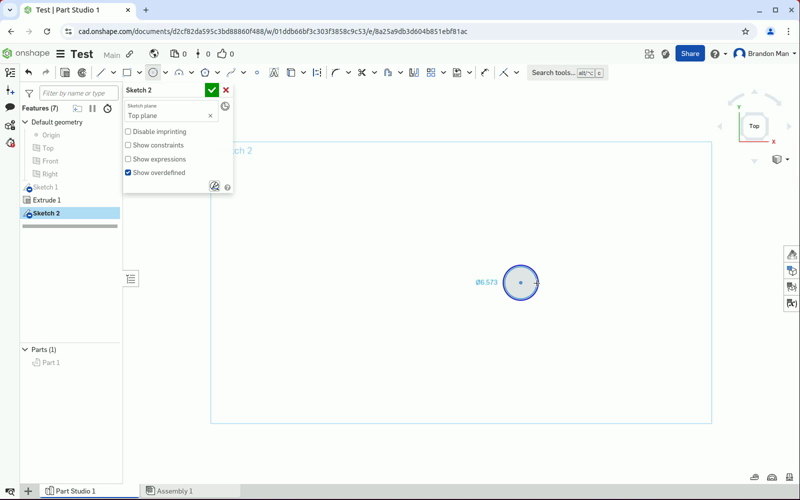
scroll(6)
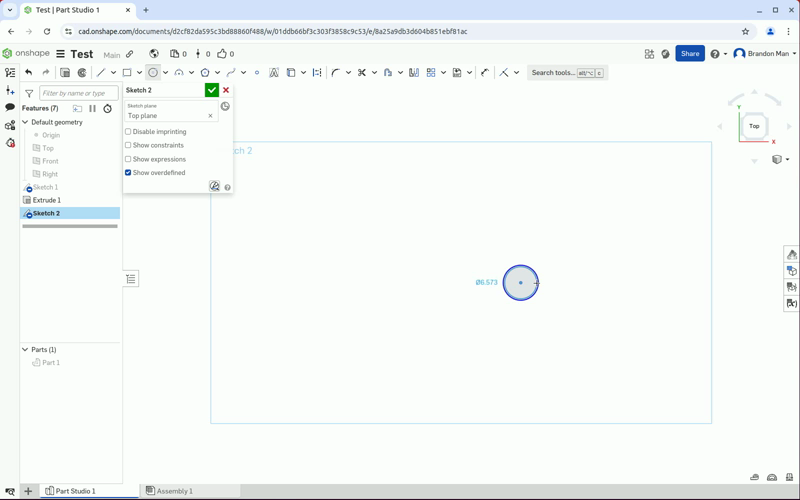
scroll(6)
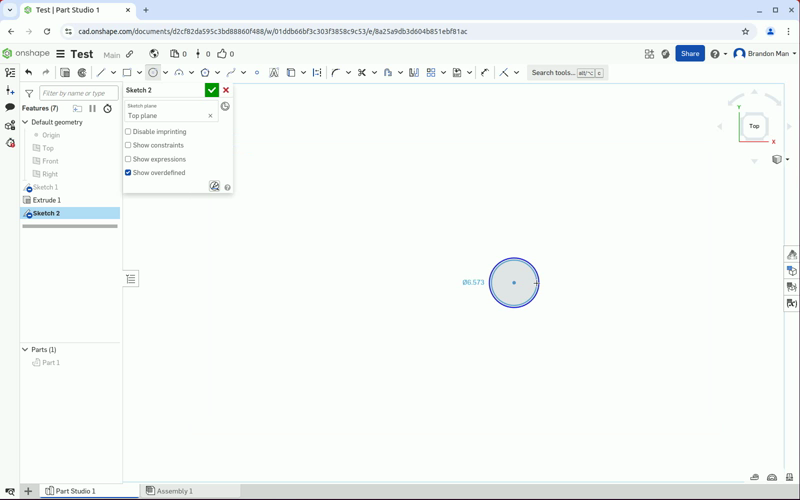
scroll(6)
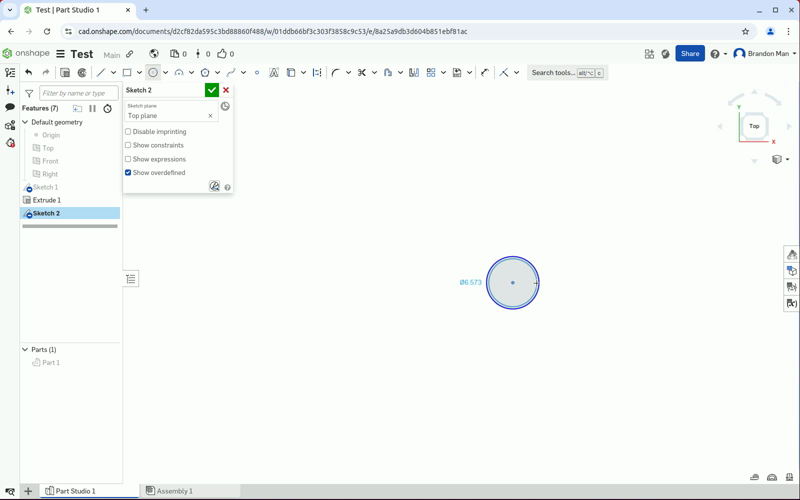
scroll(6)
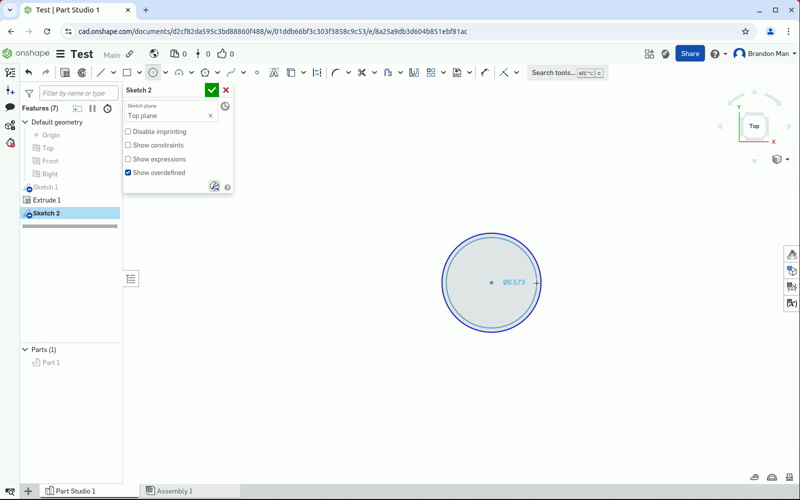
scroll(6)
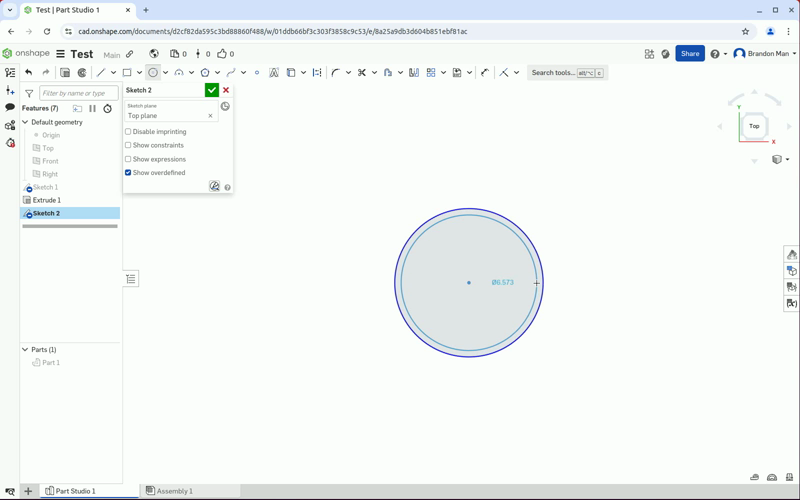
scroll(6)
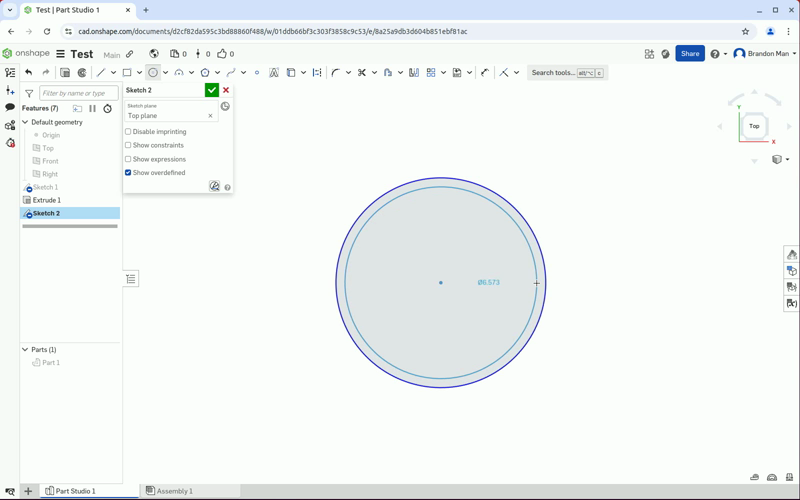
scroll(6)
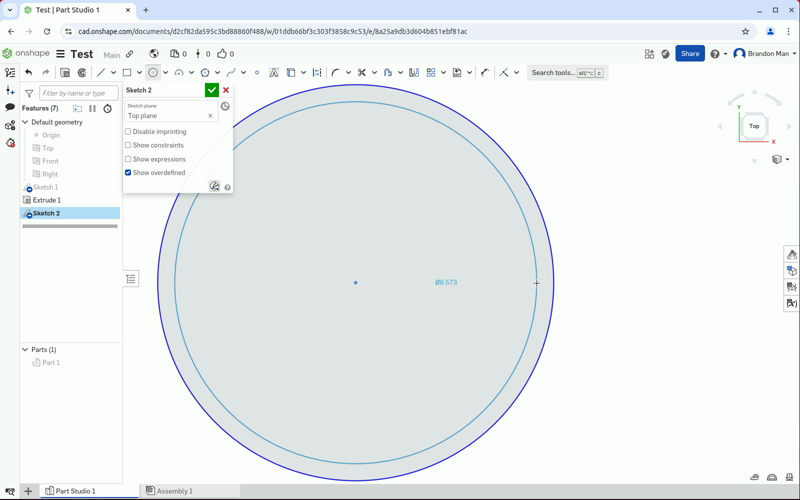
click(536, 282)
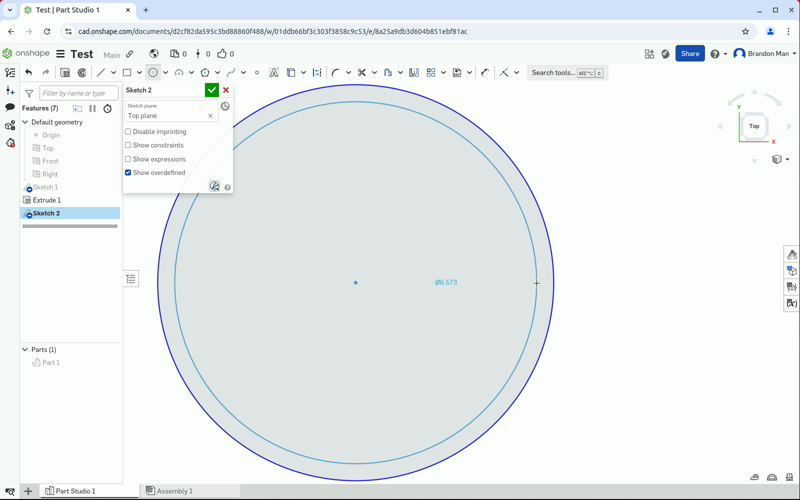
scroll(-6)
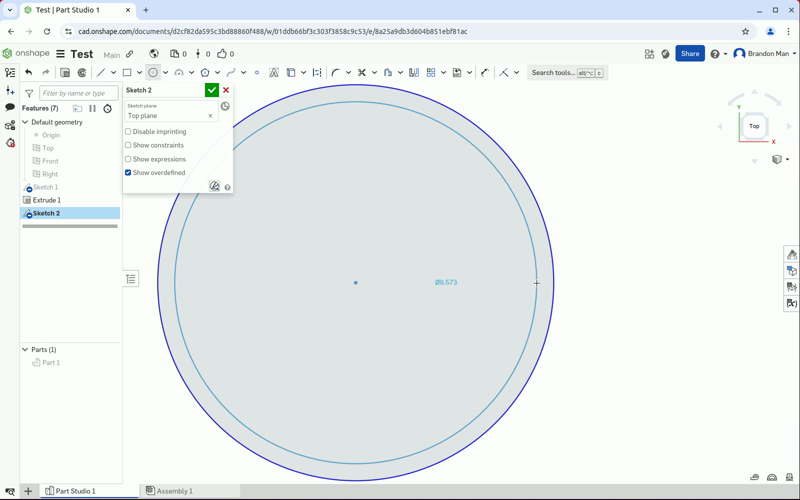
scroll(-6)
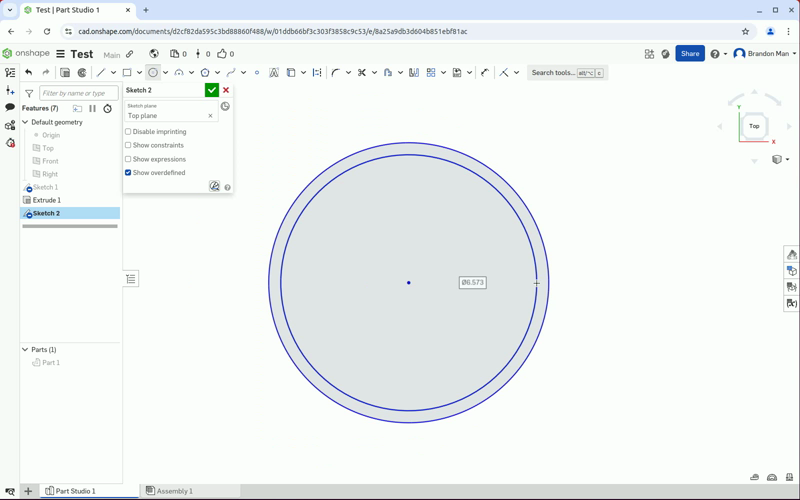
scroll(-6)
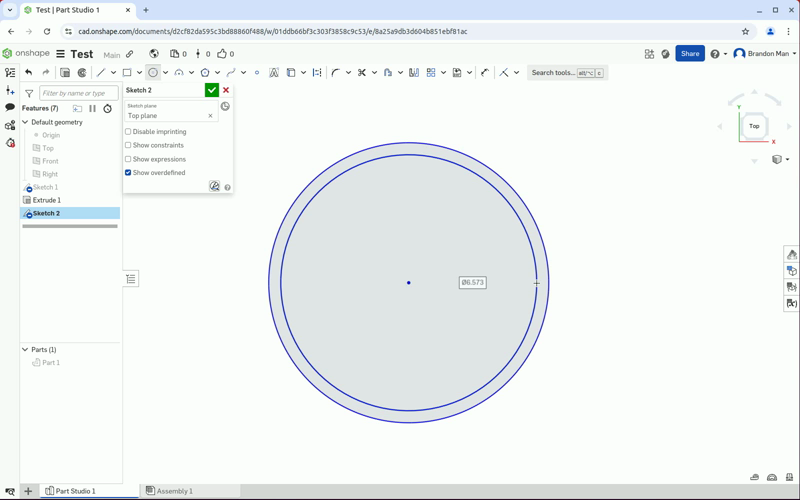
scroll(-6)
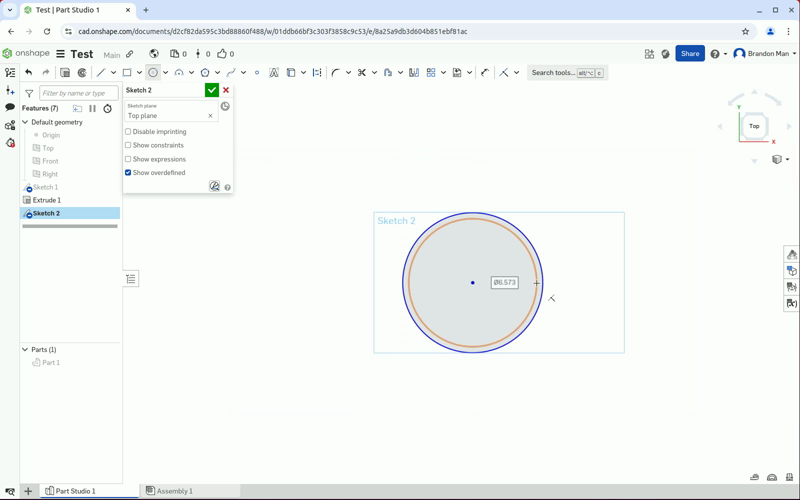
scroll(-6)
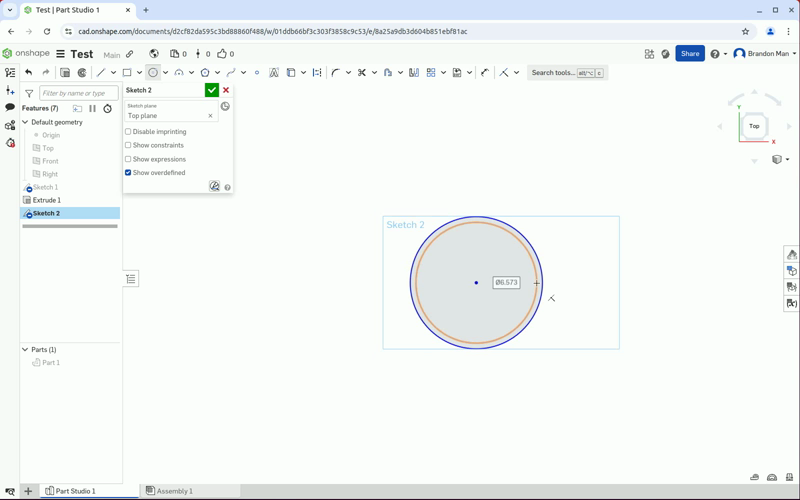
scroll(-6)
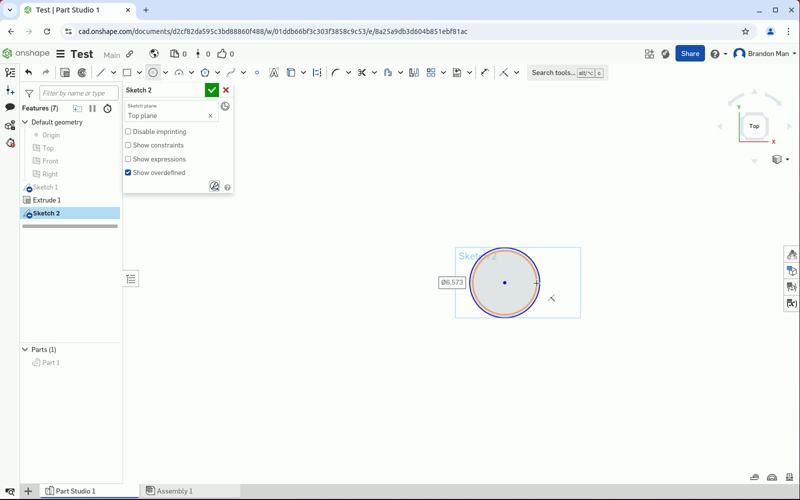
scroll(-6)
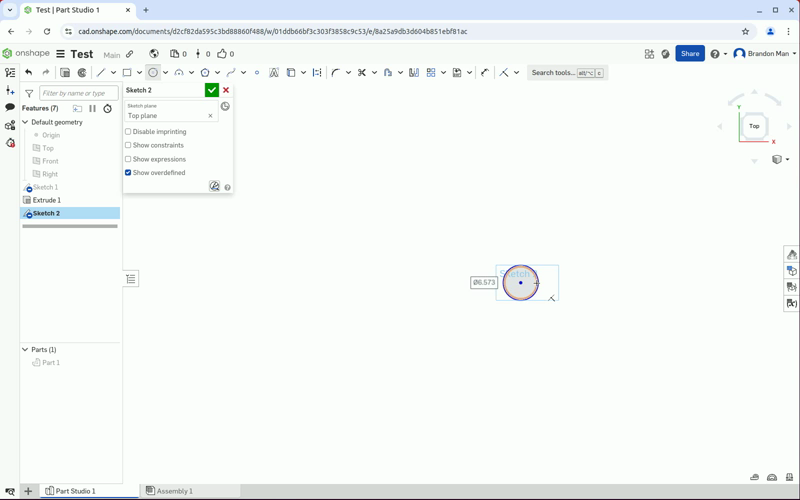
key(esc)
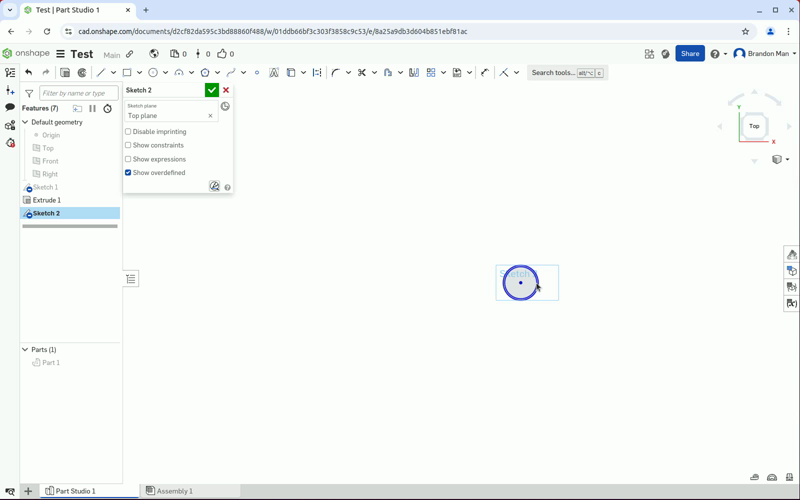
mouse_move(504, 279)
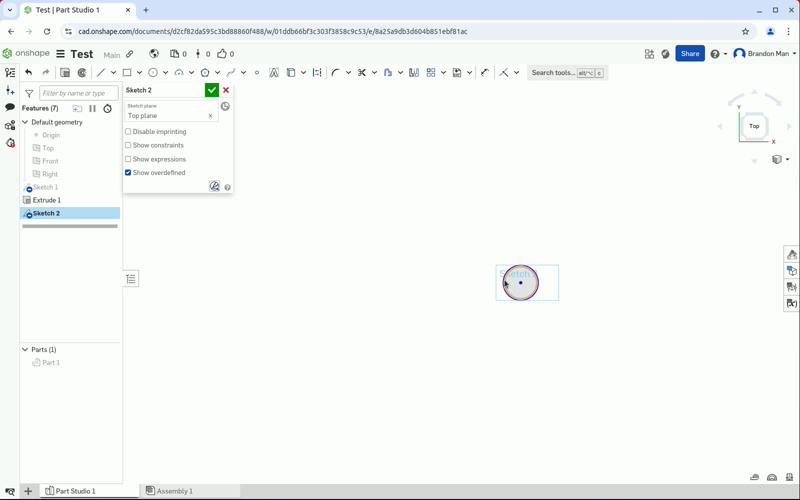
scroll(6)
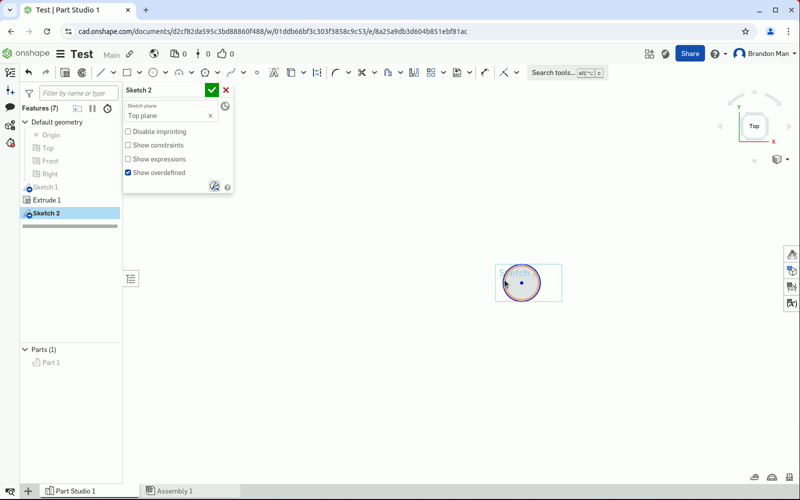
scroll(6)
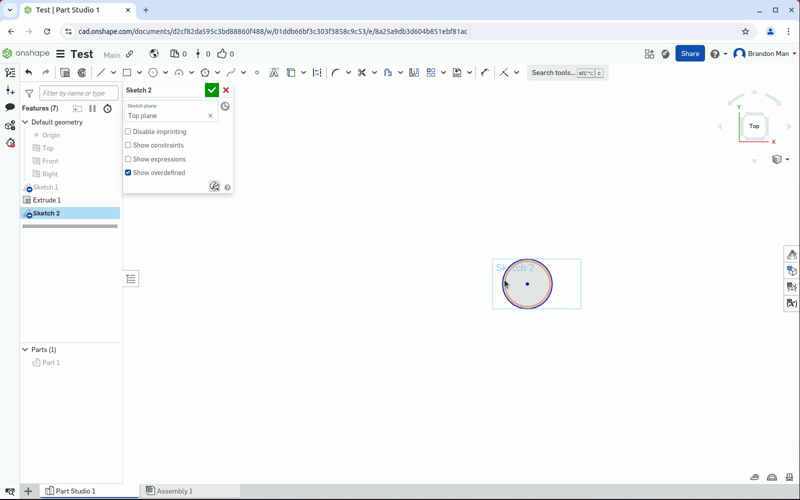
scroll(6)
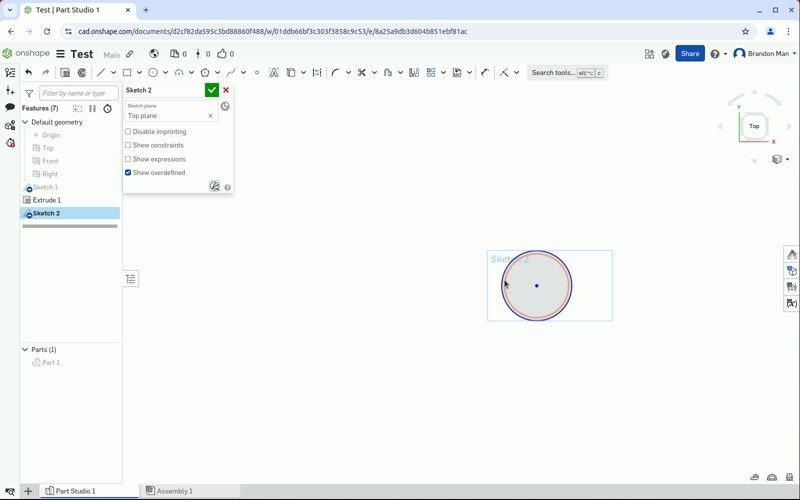
scroll(6)
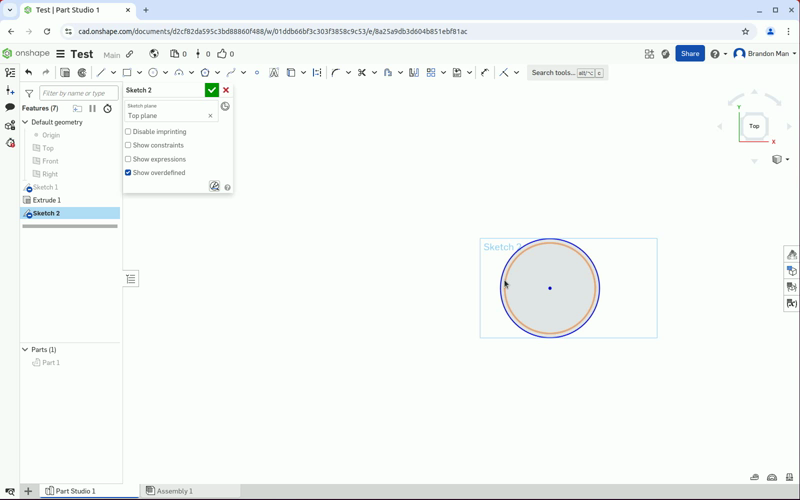
scroll(6)
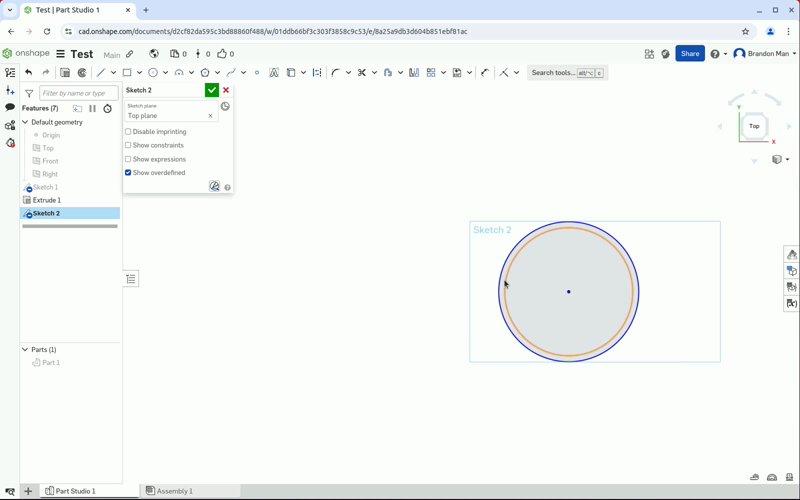
scroll(6)
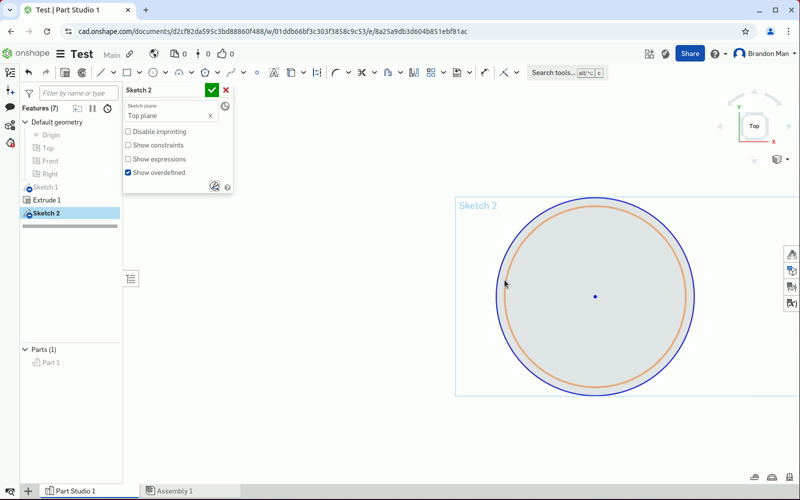
scroll(6)
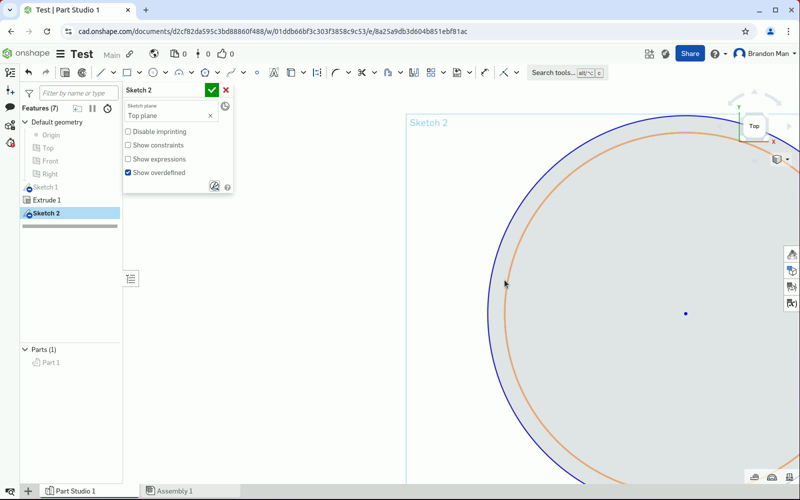
click(504, 279)
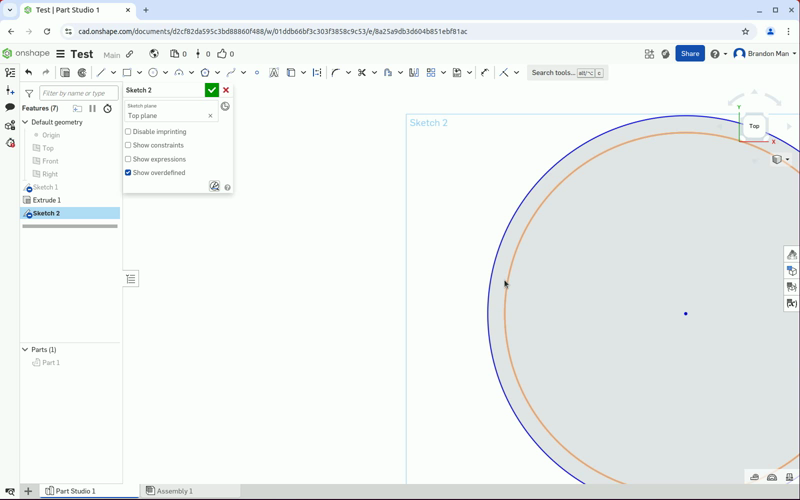
scroll(-6)
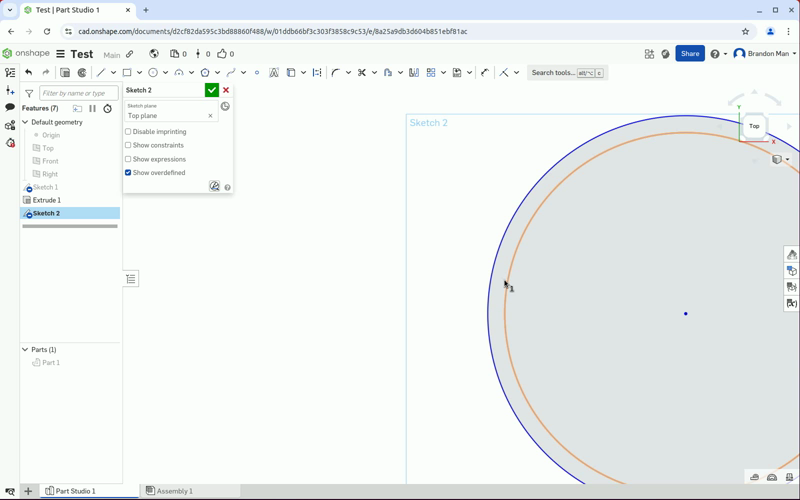
scroll(-6)
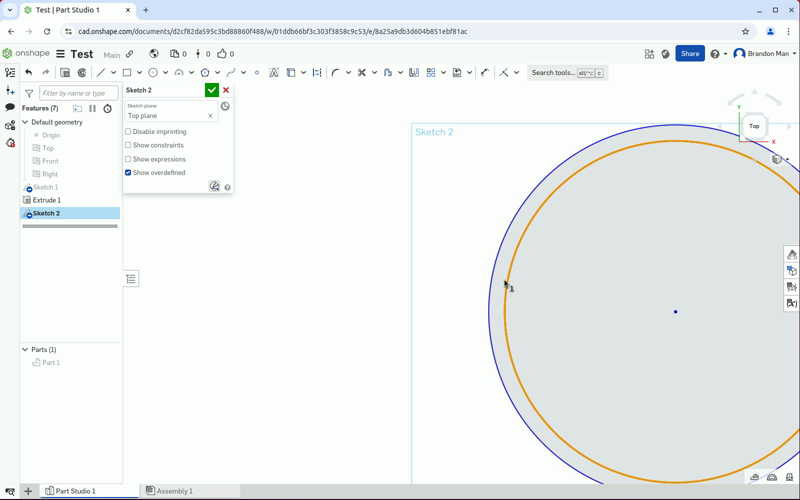
scroll(-6)
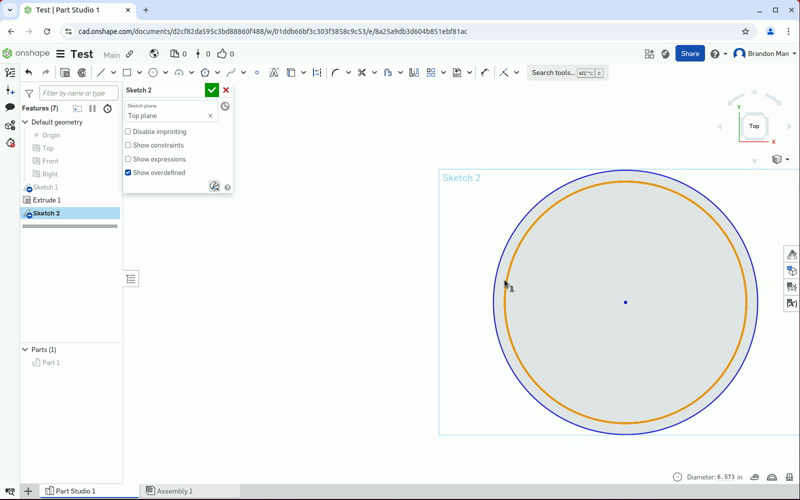
scroll(-6)
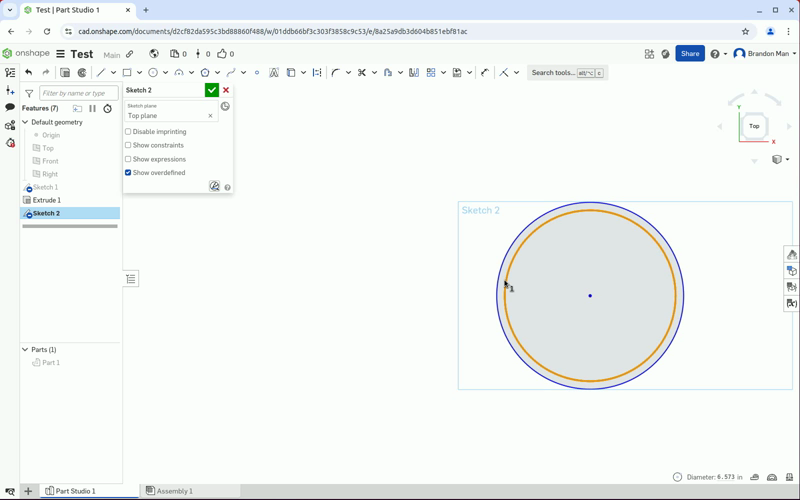
scroll(-6)
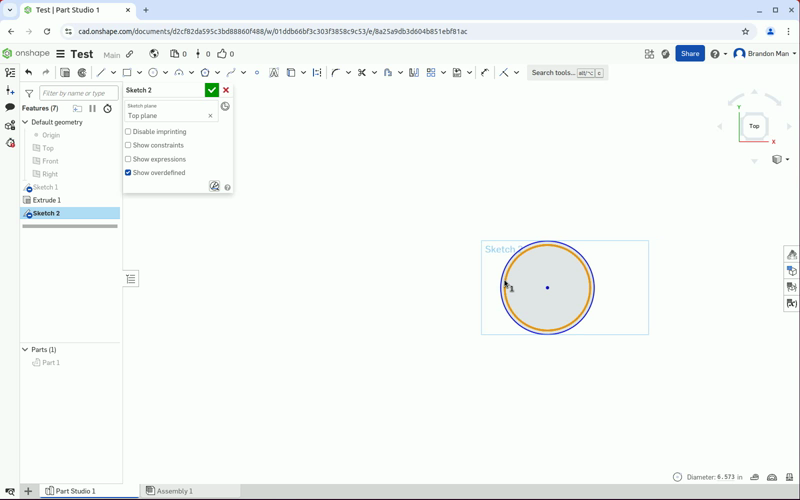
scroll(-6)
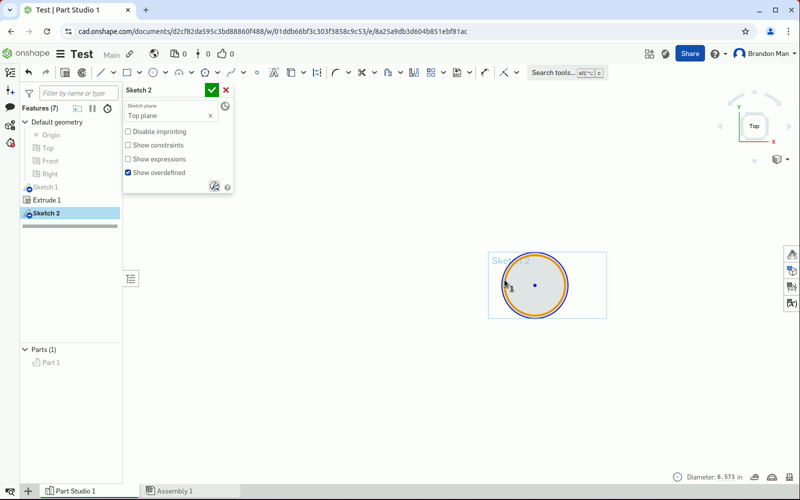
scroll(-6)
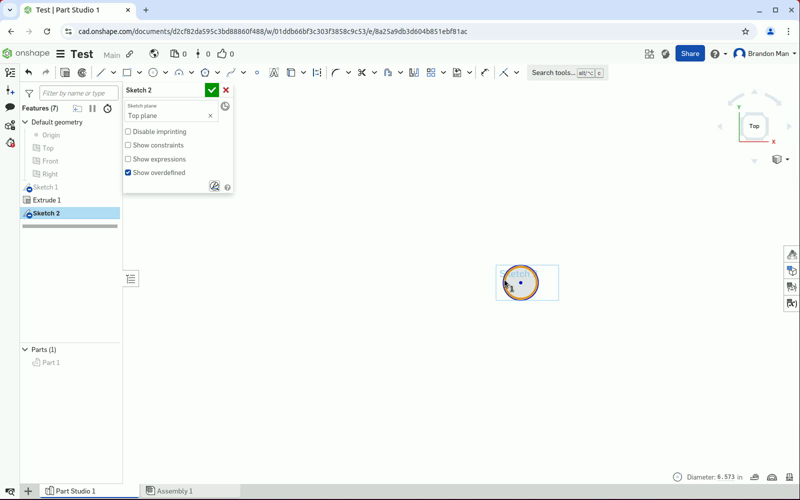
mouse_move(73, 352)
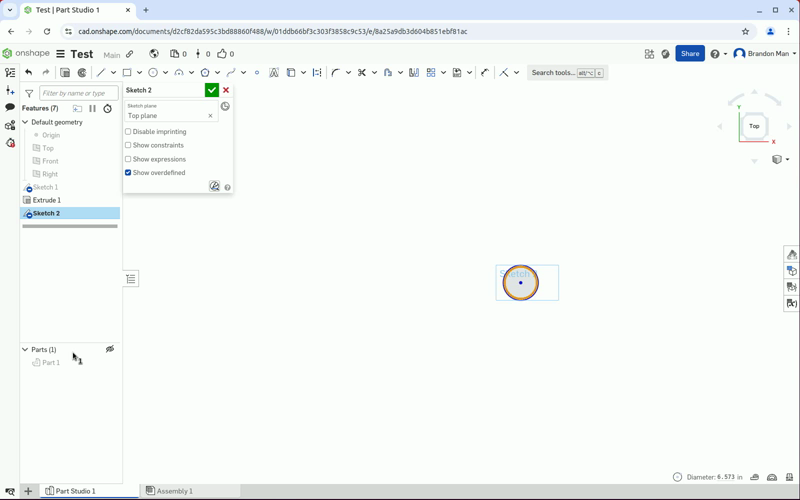
key(shift+y)
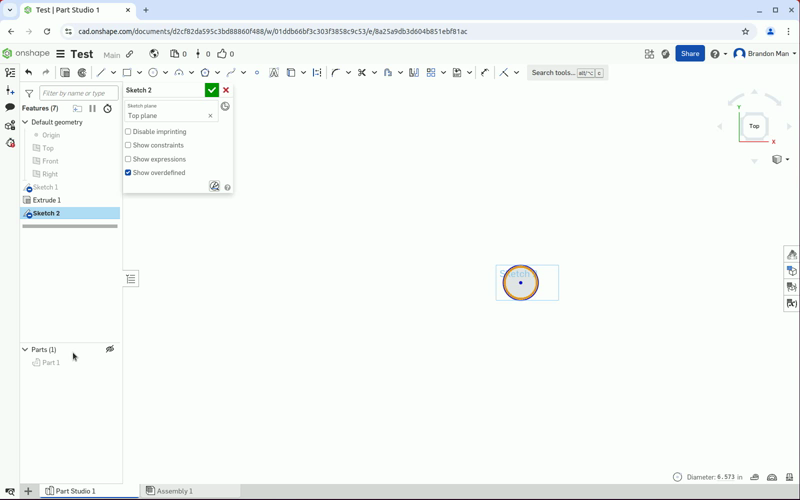
key(shift+e)
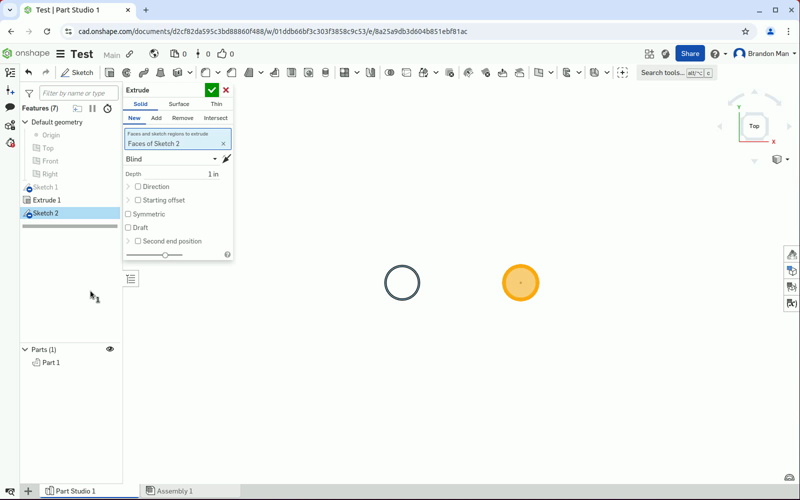
mouse_move(143, 106)
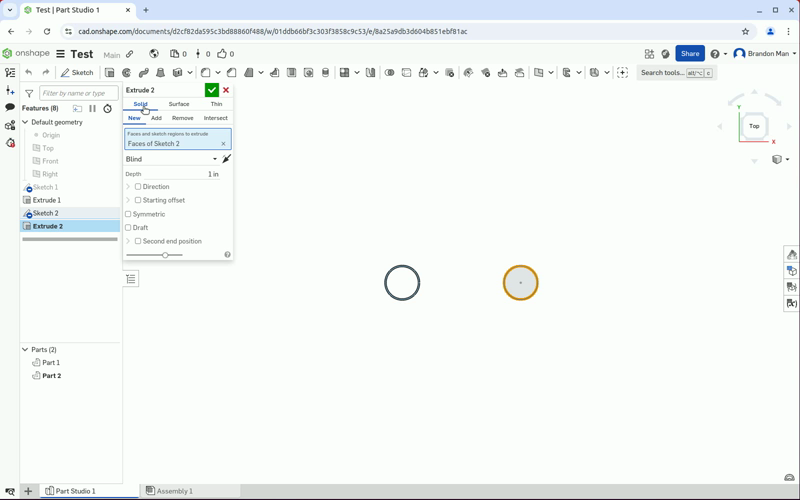
click(143, 106)
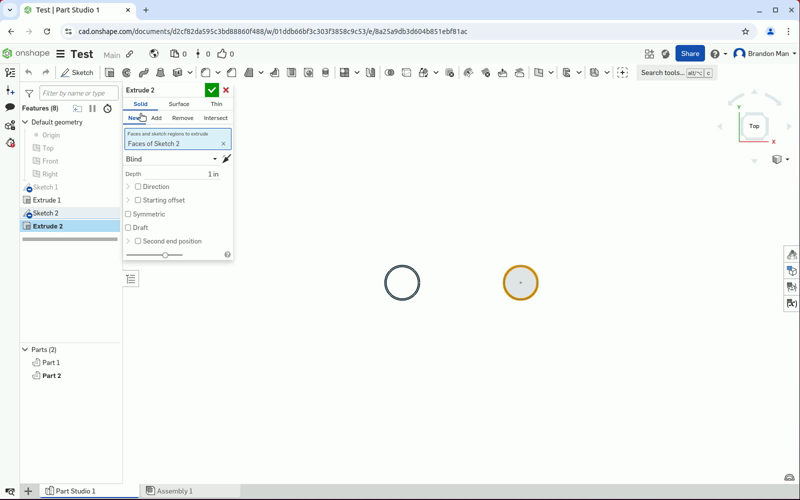
mouse_move(137, 120)
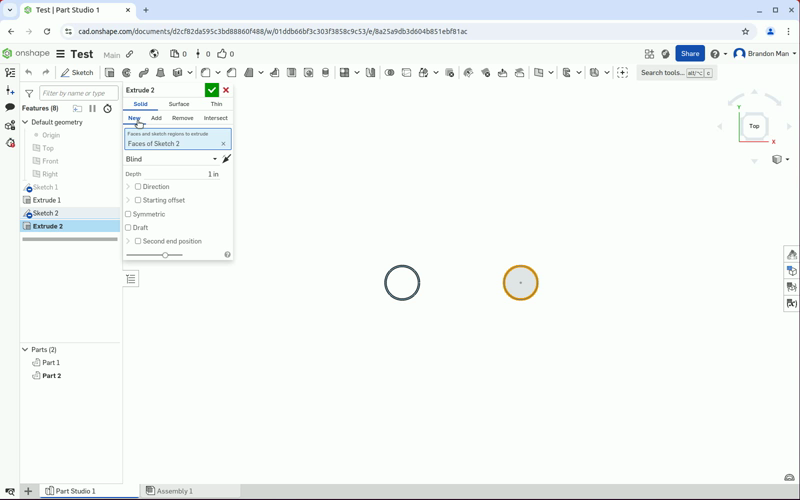
click(137, 120)
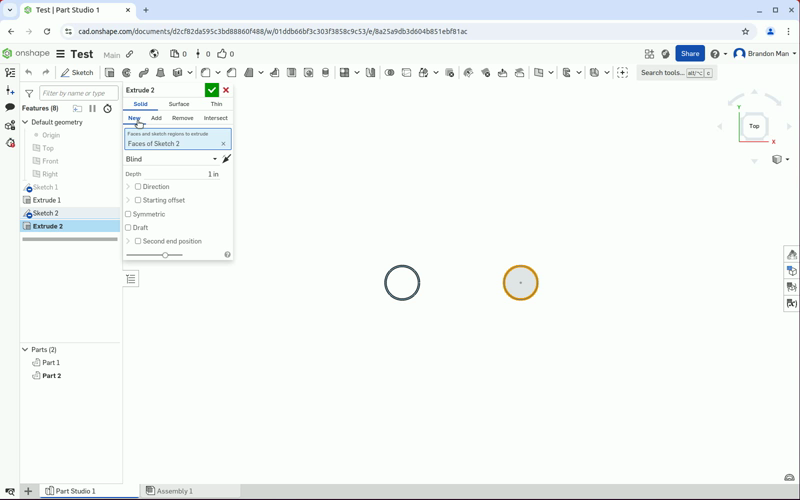
key(tab, 4)
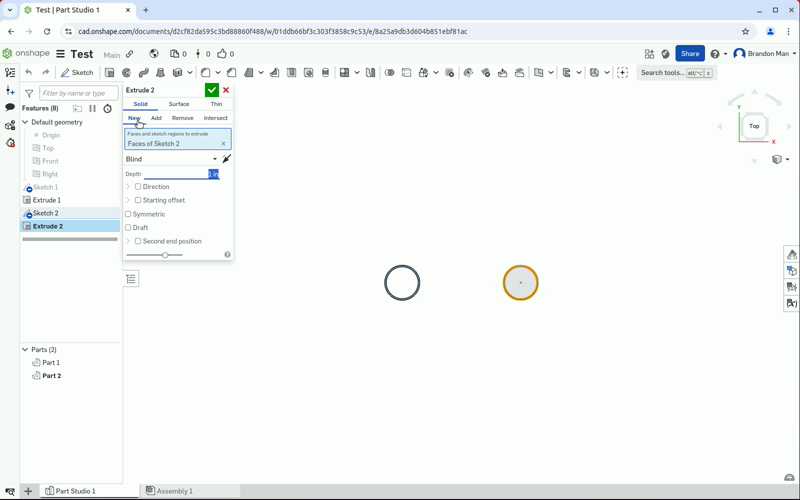
text(46.216)
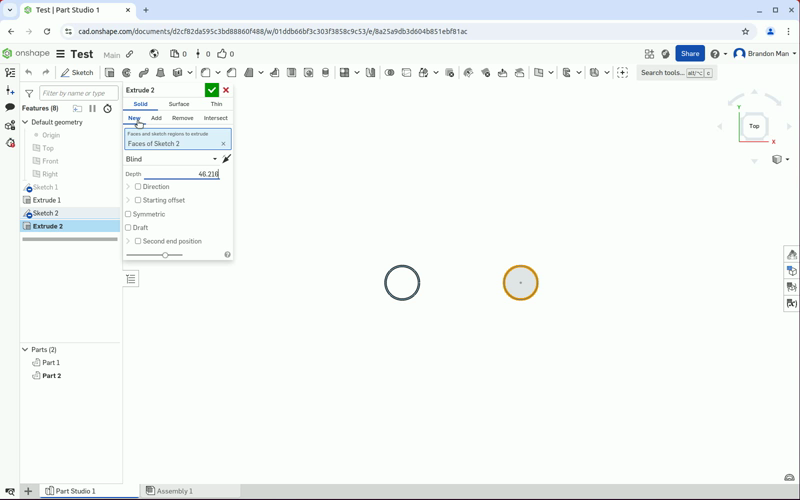
key(tab, 3)
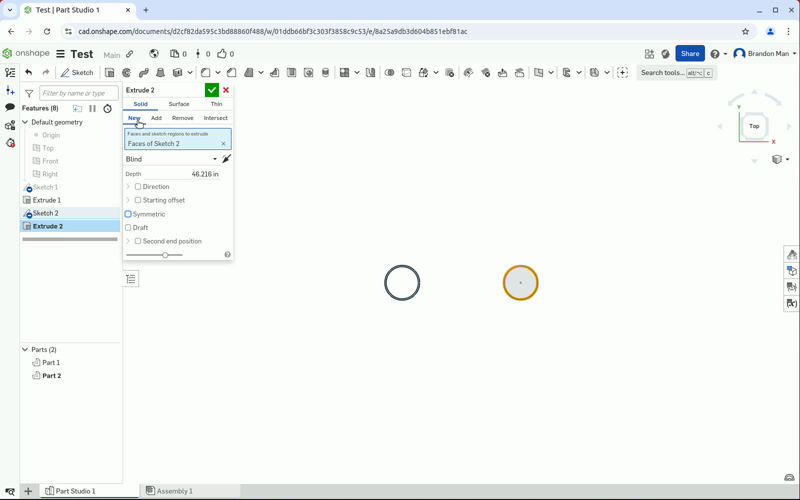
key(space)
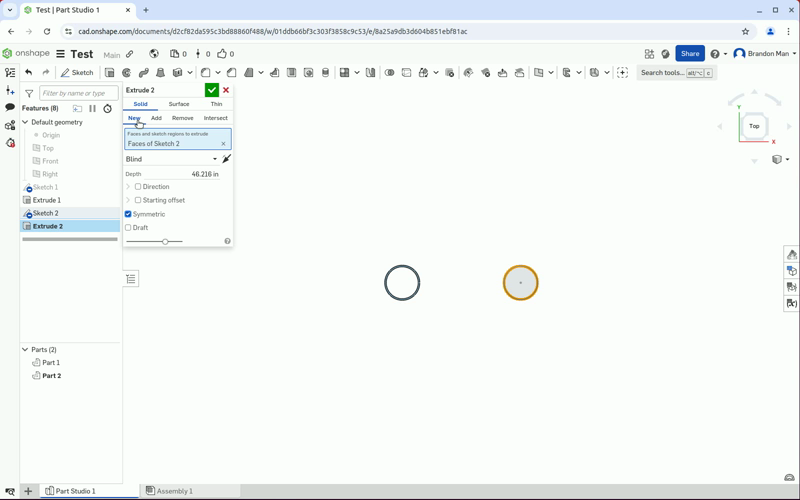
key(enter)
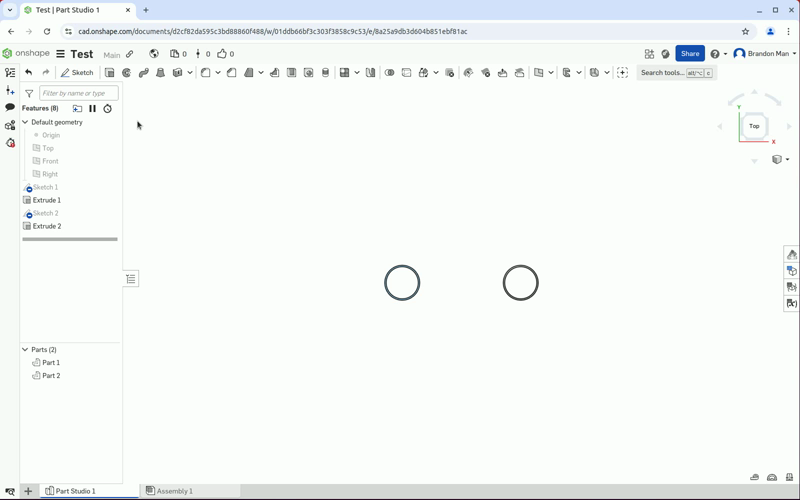
key(shift+h)
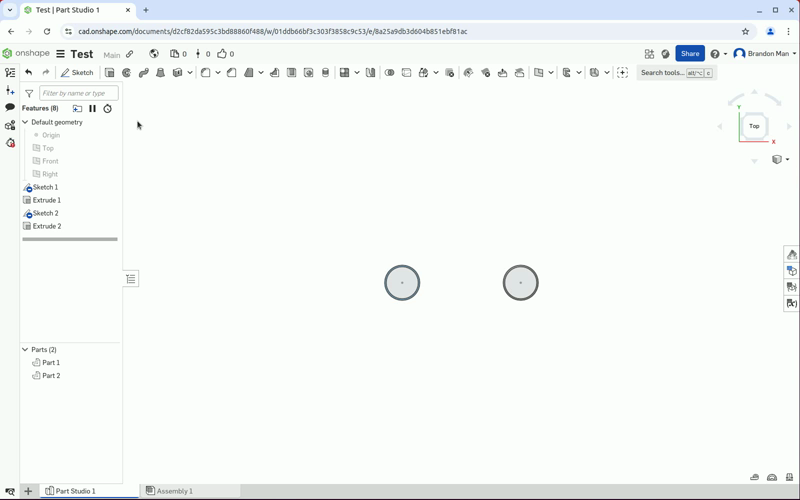
key(shift+h)
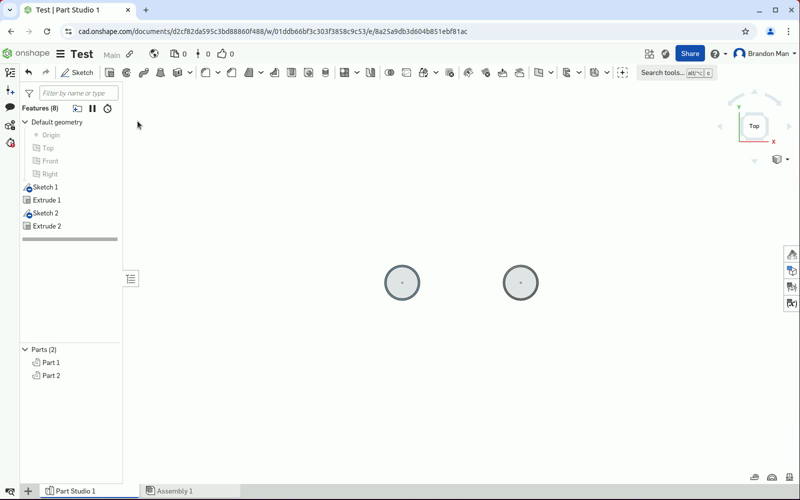
key(shift+7)
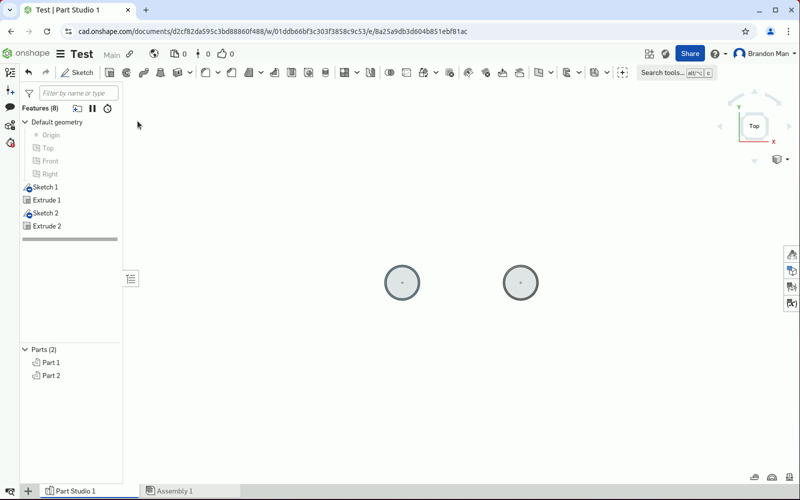
key(up, 3)
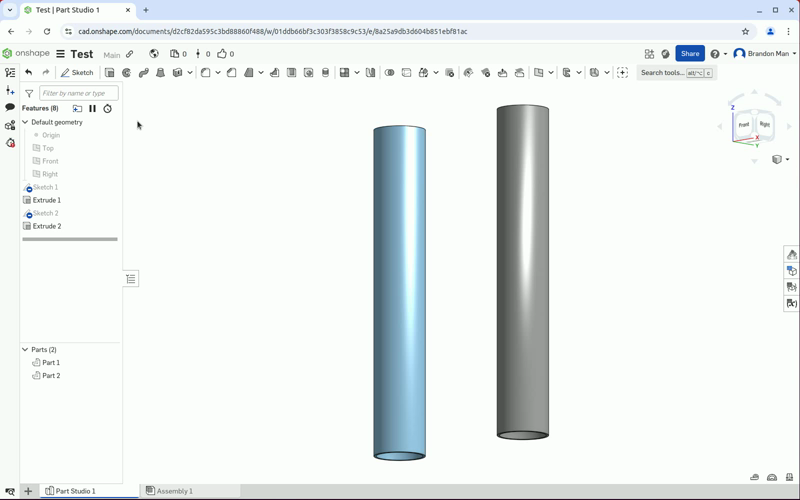
key(left, 3)
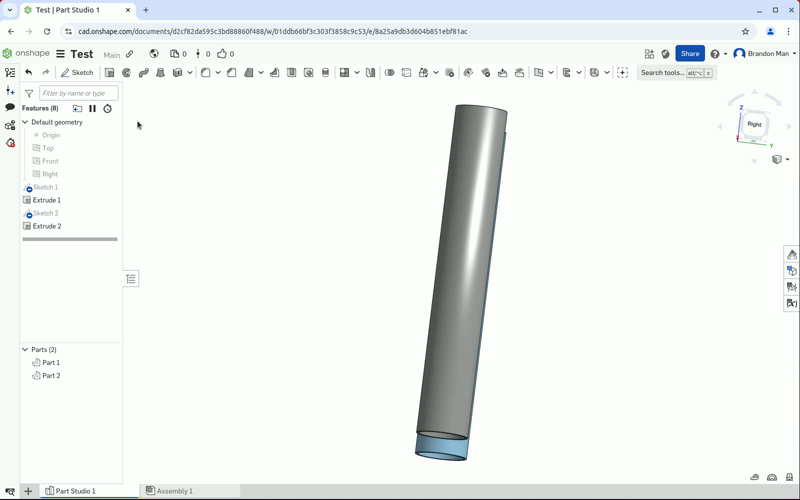
key(right, 3)
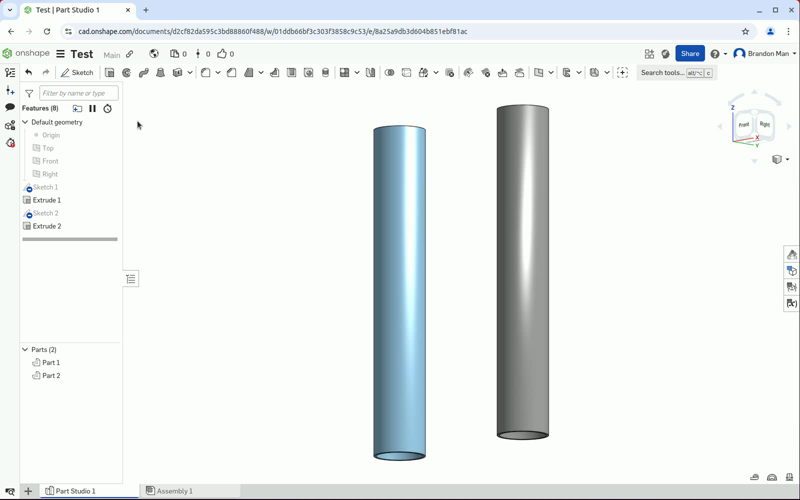
key(down, 3)
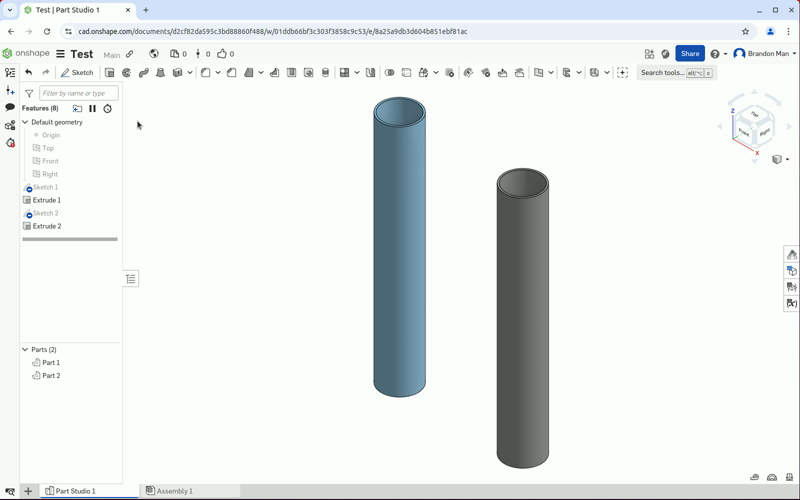
mouse_move(73, 189)
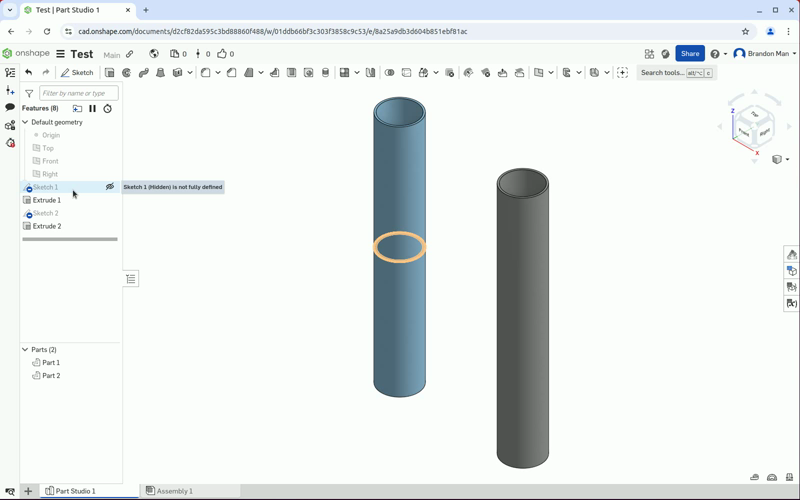
click(73, 189)